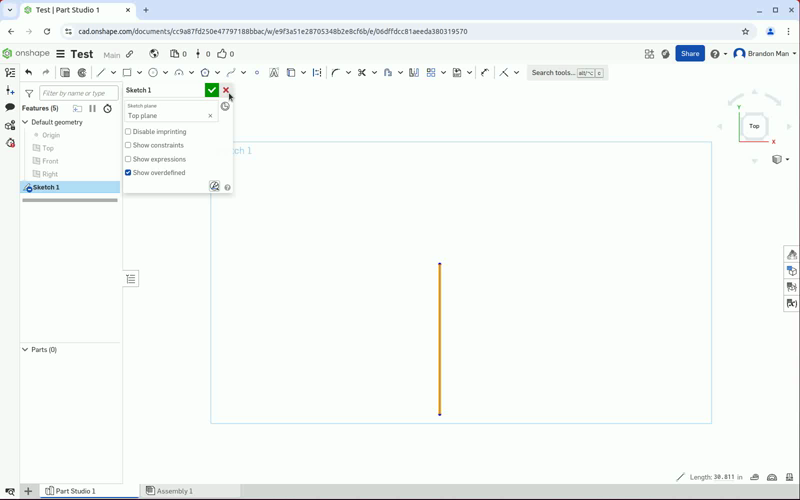
key(shift+h)
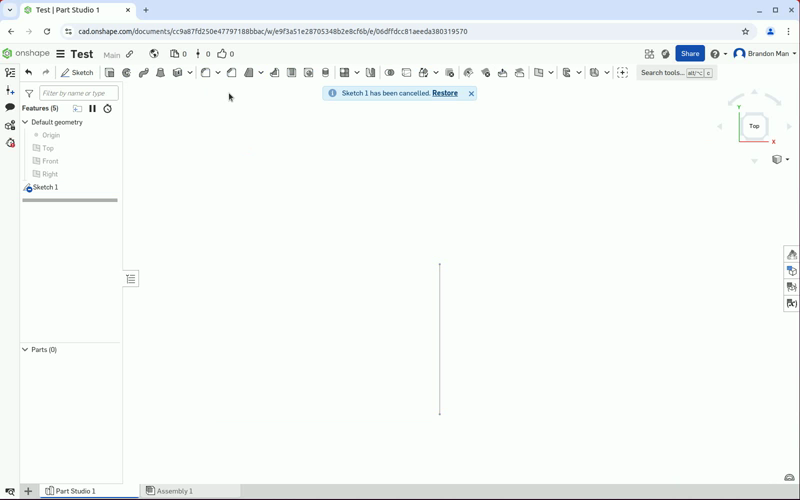
key(shift+s)
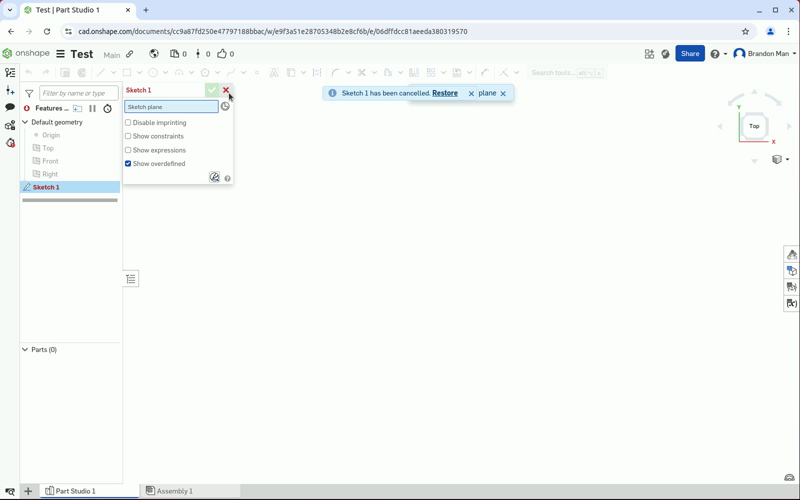
mouse_move(73, 150)
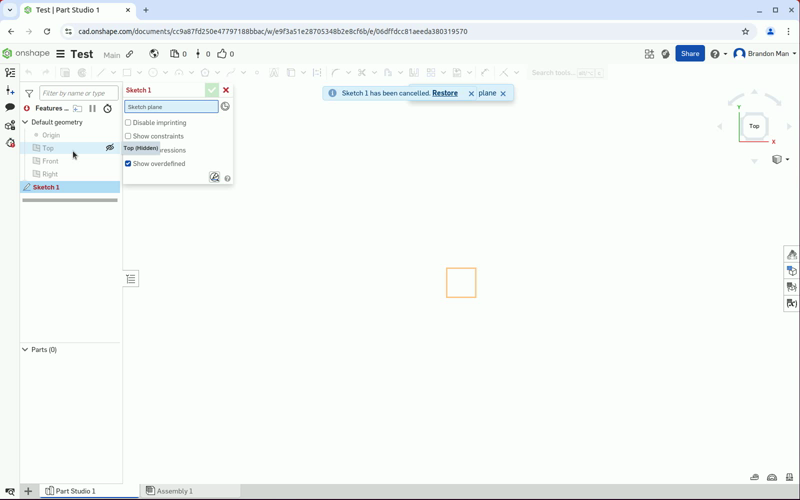
click(73, 150)
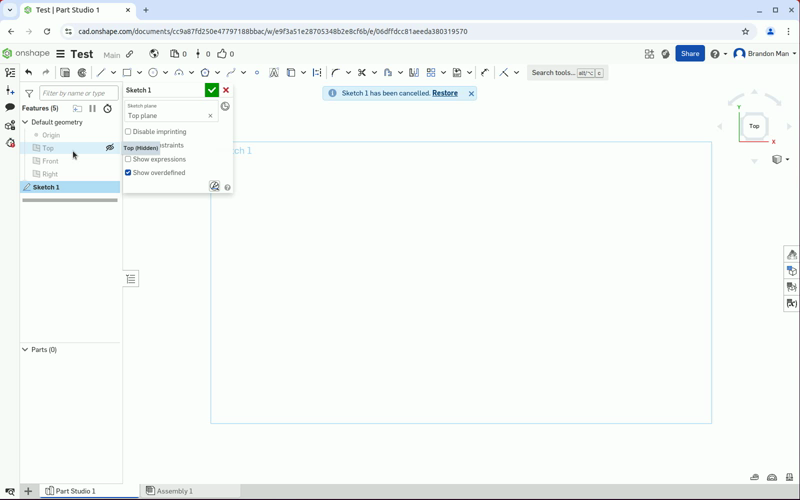
mouse_move(73, 352)
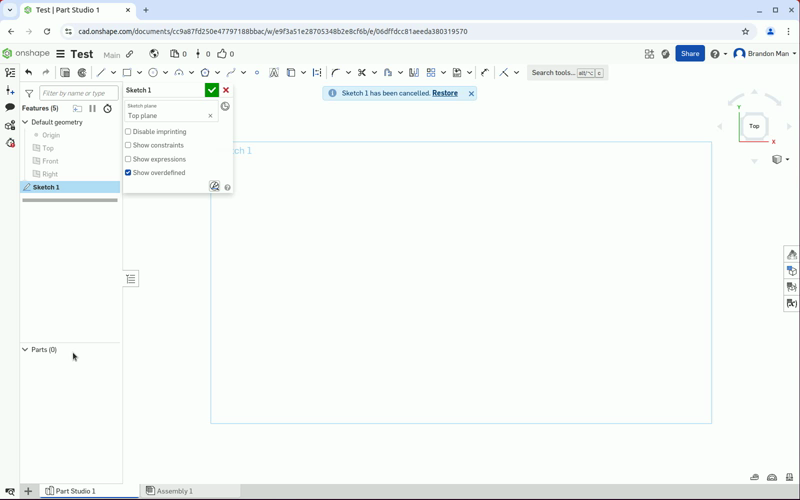
key(y)
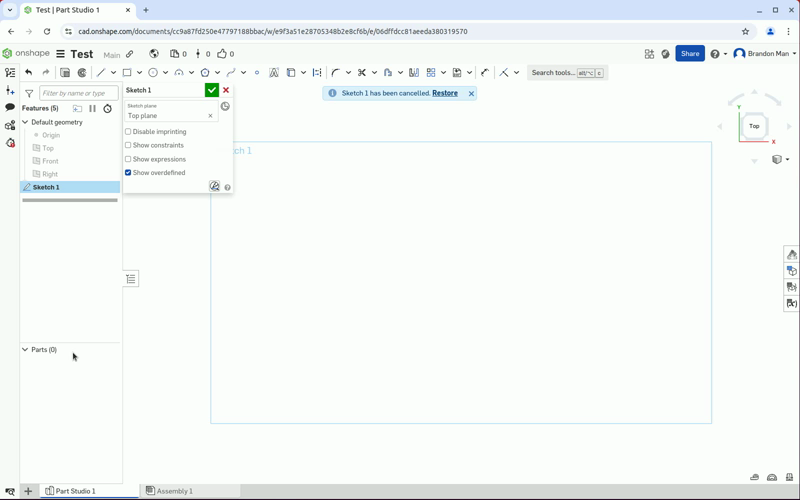
key(l)
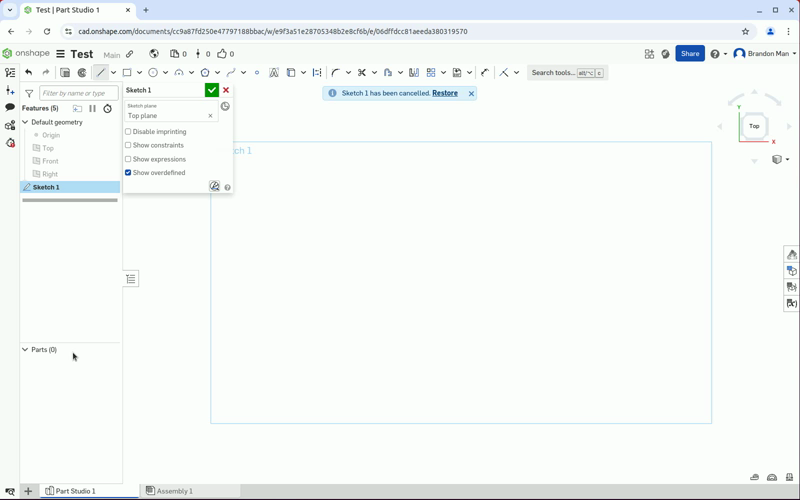
key_down(shift)
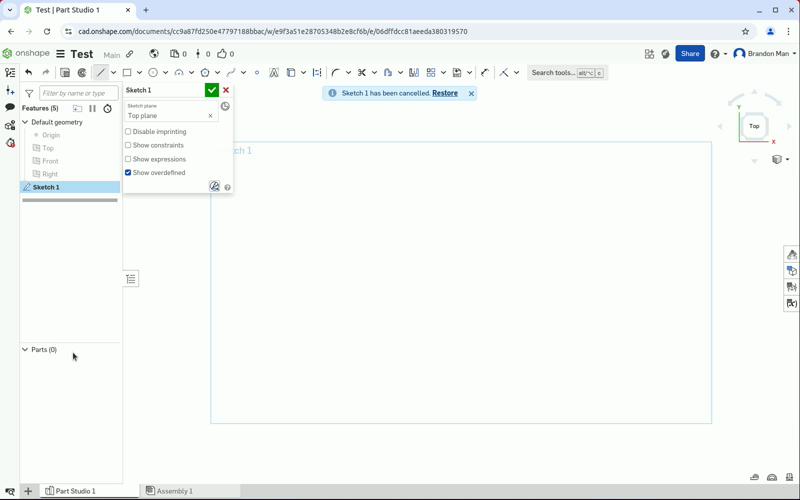
mouse_move(407, 295)
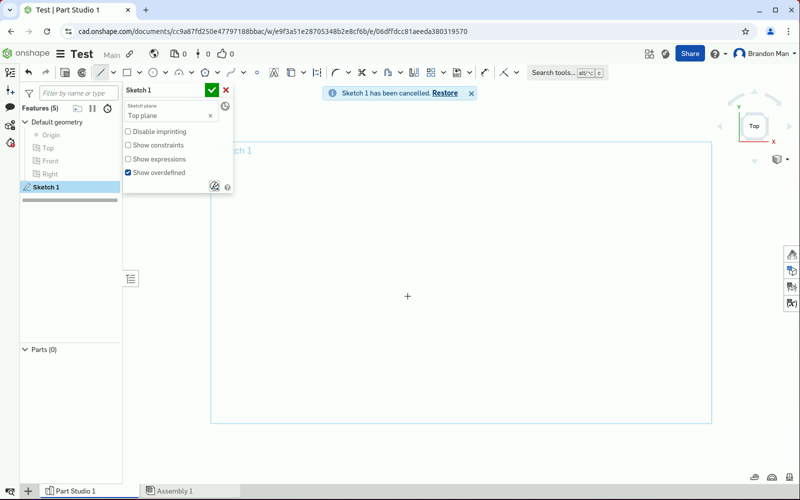
click(407, 295)
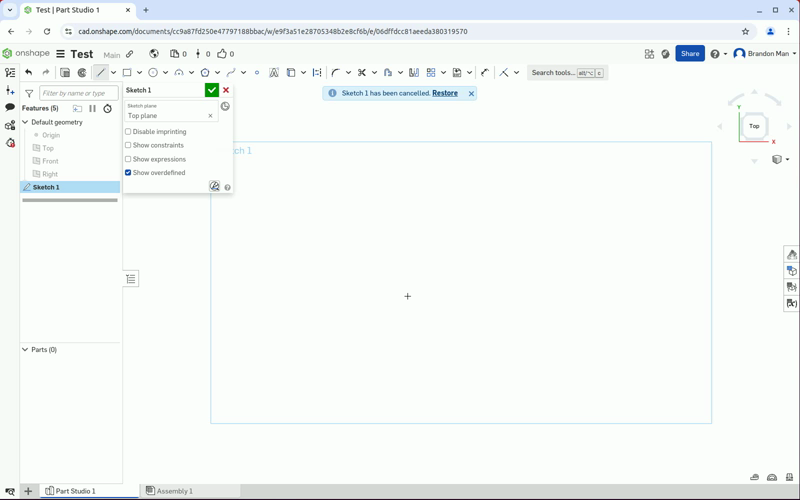
key_up(shift)
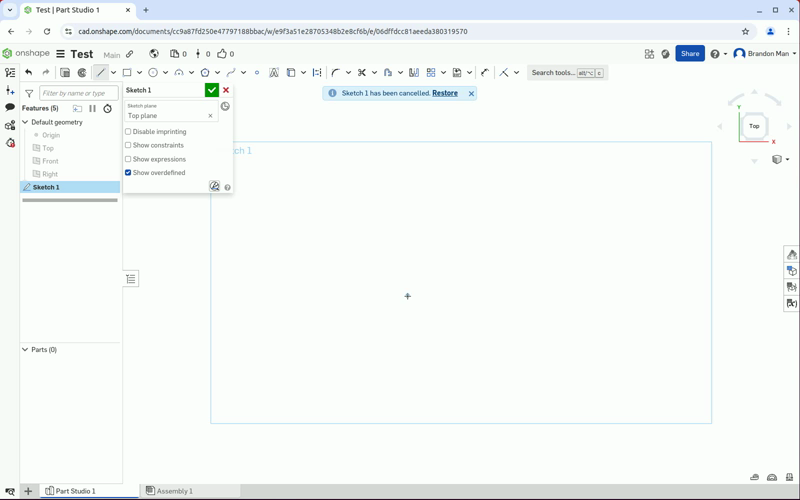
key_down(shift)
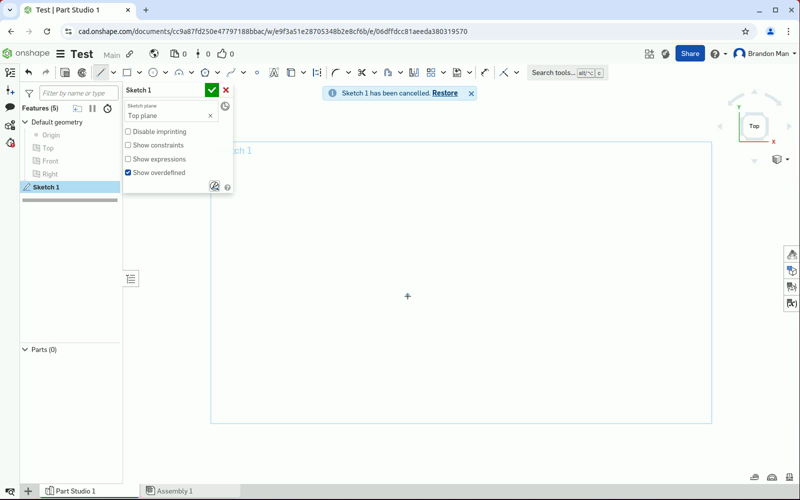
mouse_move(551, 295)
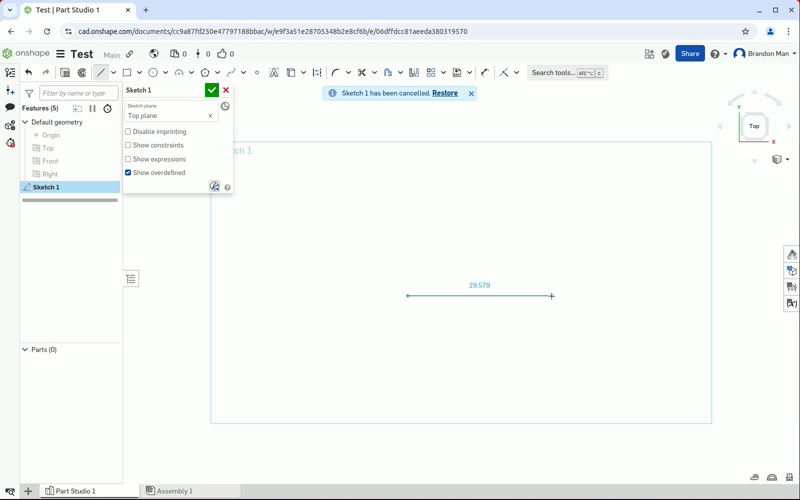
click(551, 295)
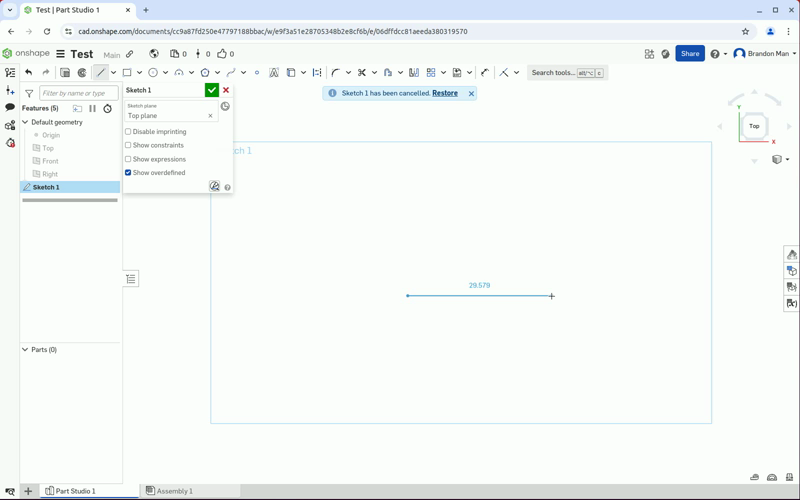
key_up(shift)
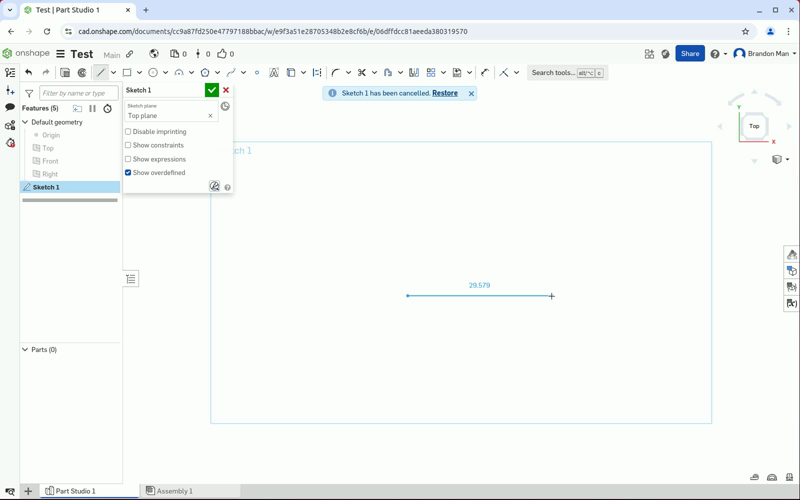
key_down(shift)
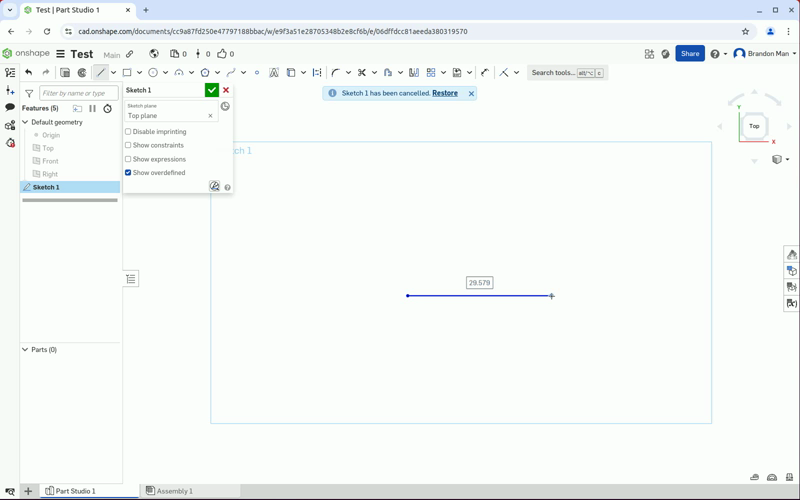
mouse_move(581, 295)
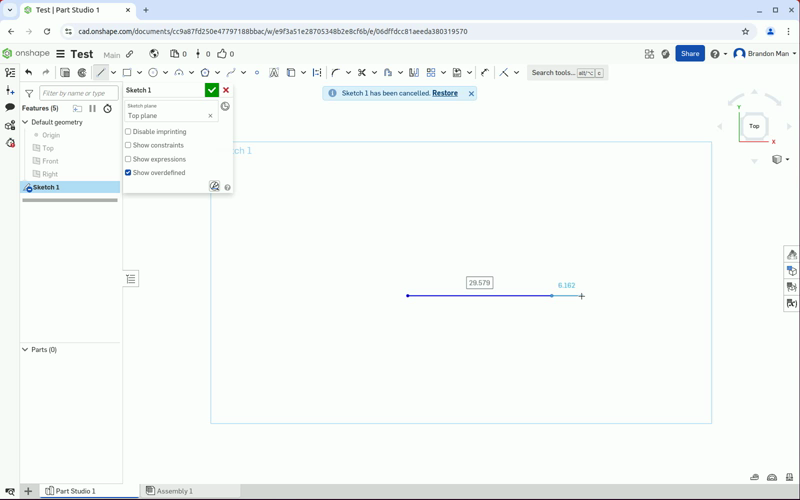
mouse_move(551, 270)
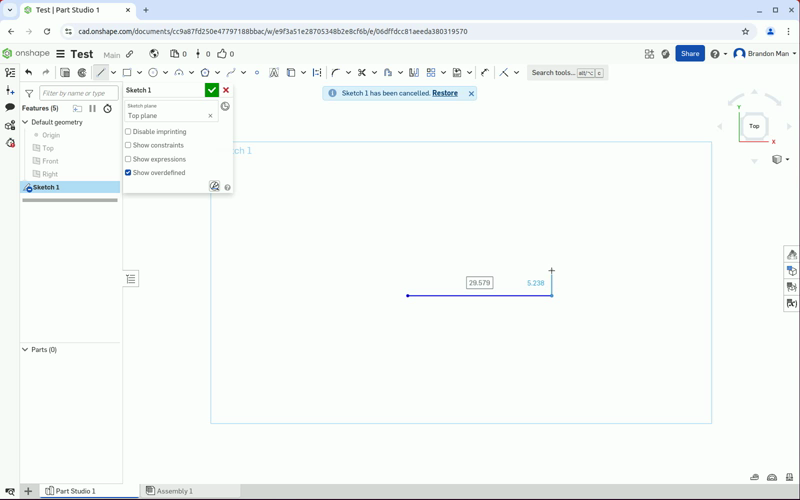
click(551, 270)
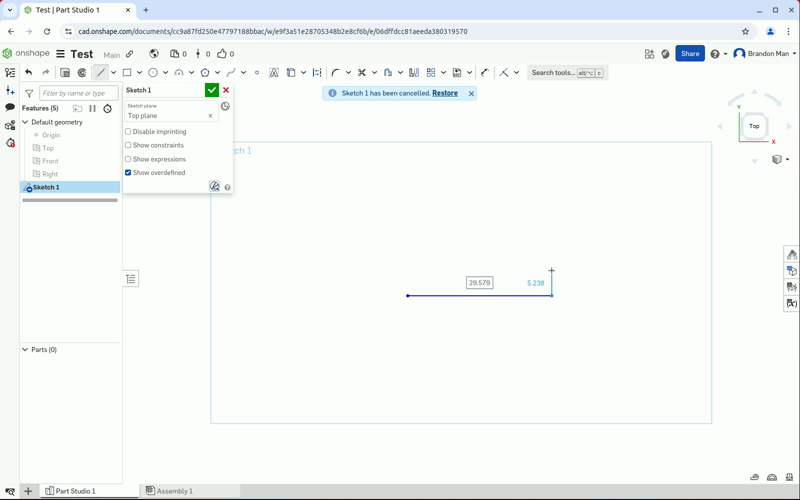
key_up(shift)
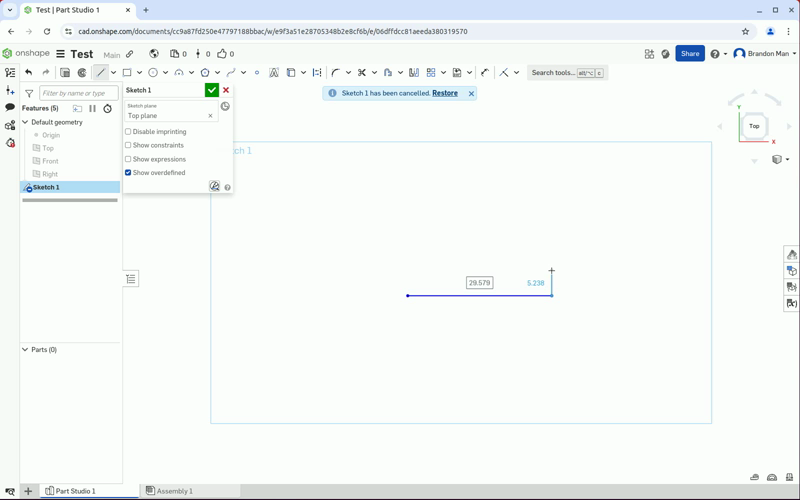
key_down(shift)
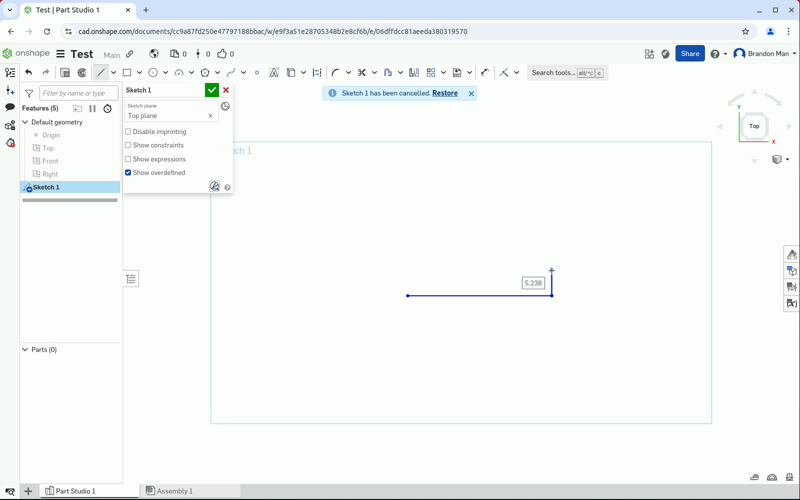
mouse_move(473, 270)
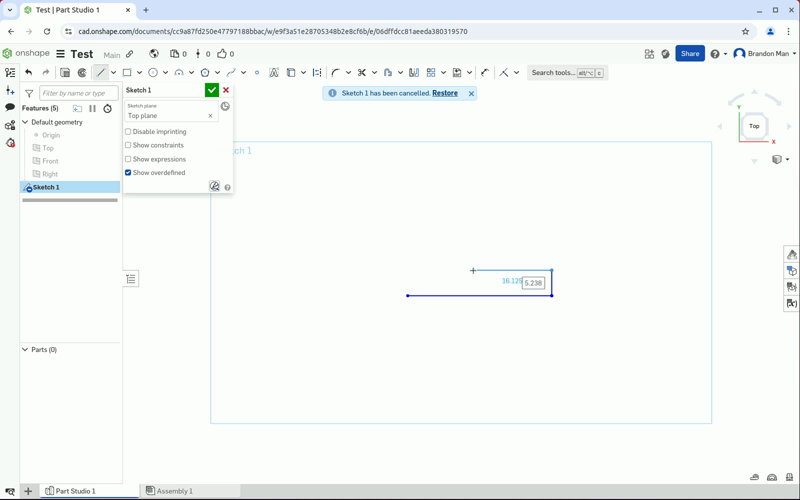
click(473, 270)
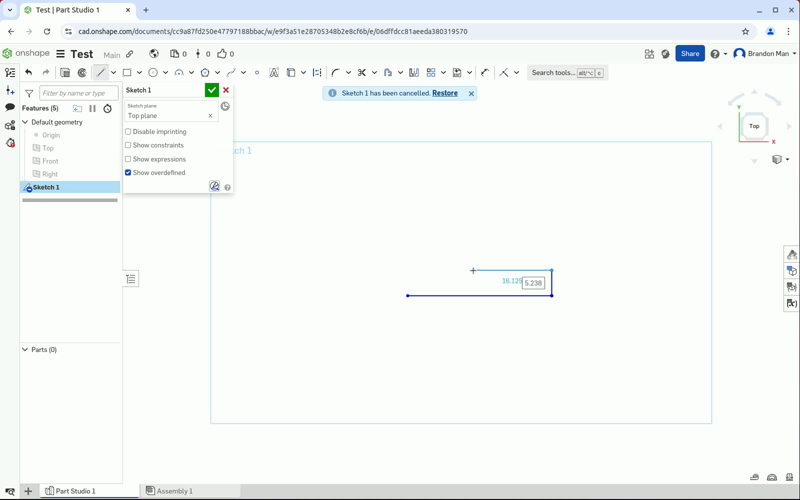
key_up(shift)
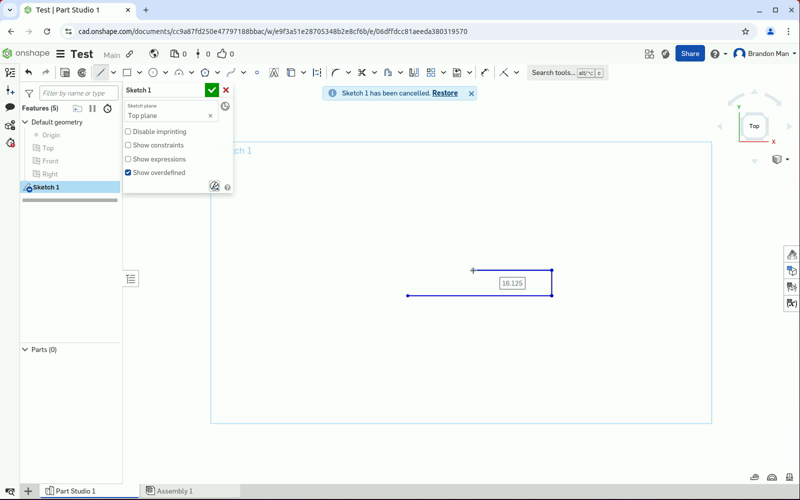
key_down(shift)
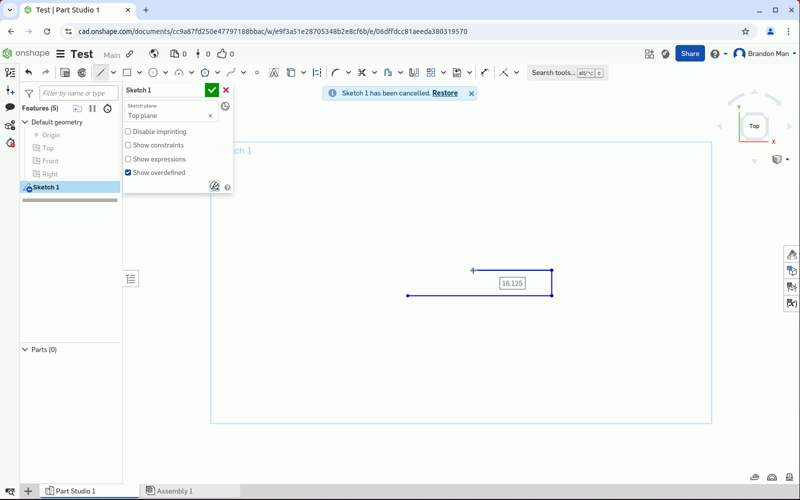
mouse_move(503, 270)
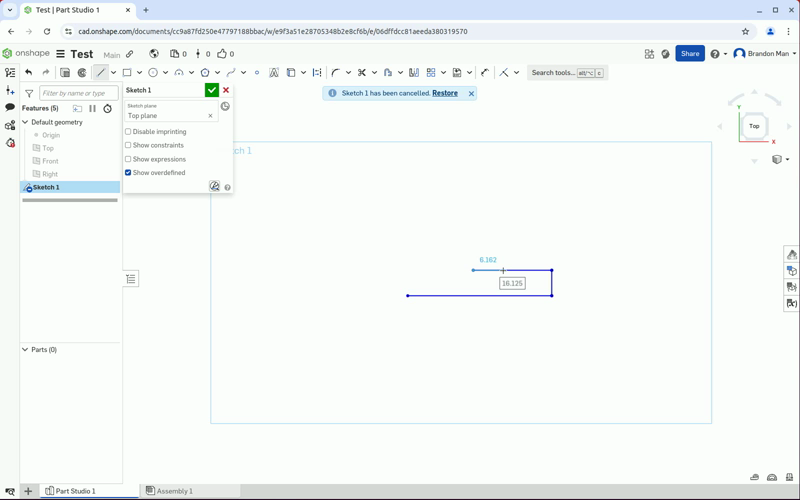
mouse_move(447, 270)
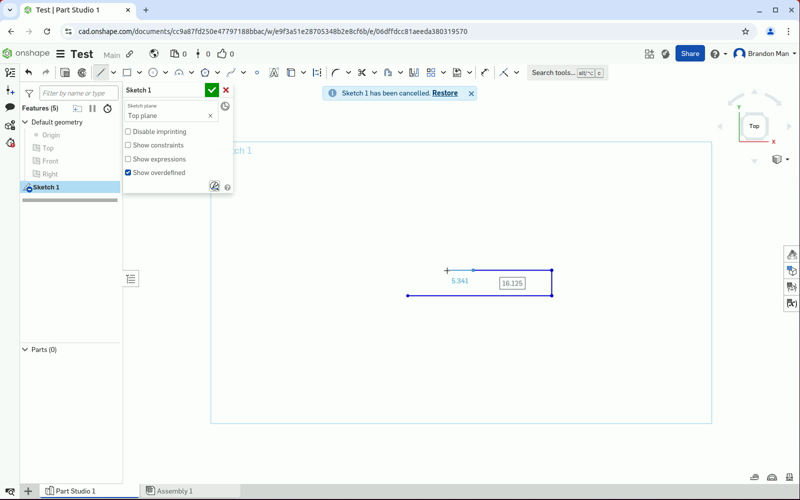
click(447, 270)
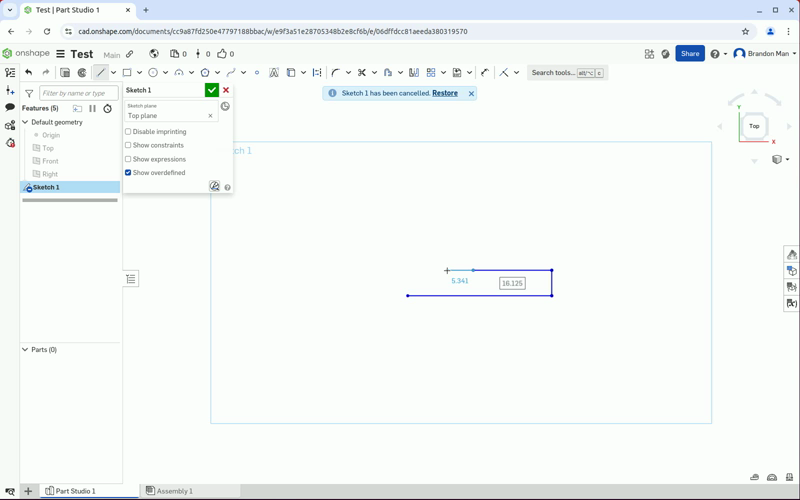
key_up(shift)
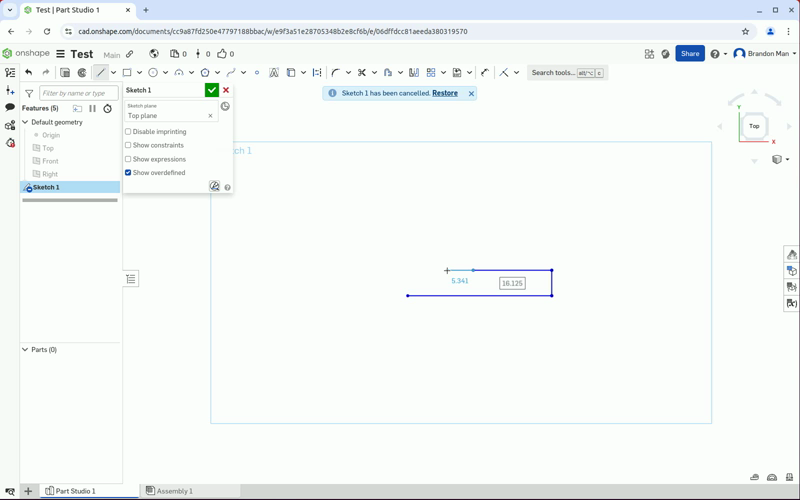
key_down(shift)
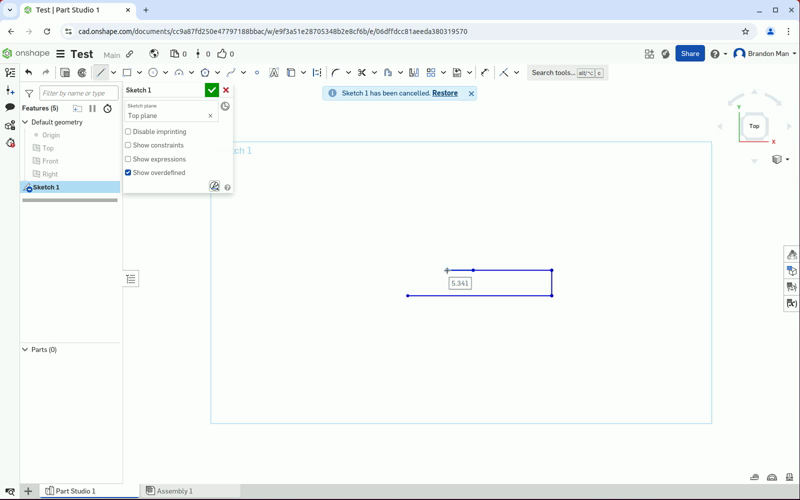
mouse_move(477, 270)
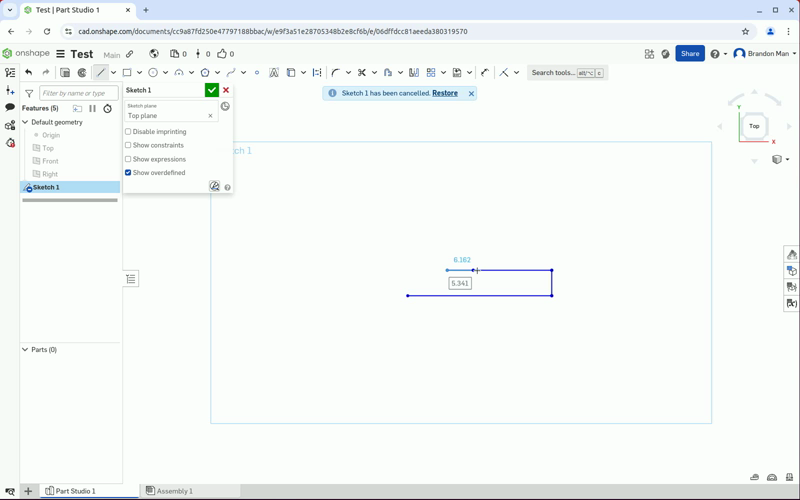
mouse_move(407, 270)
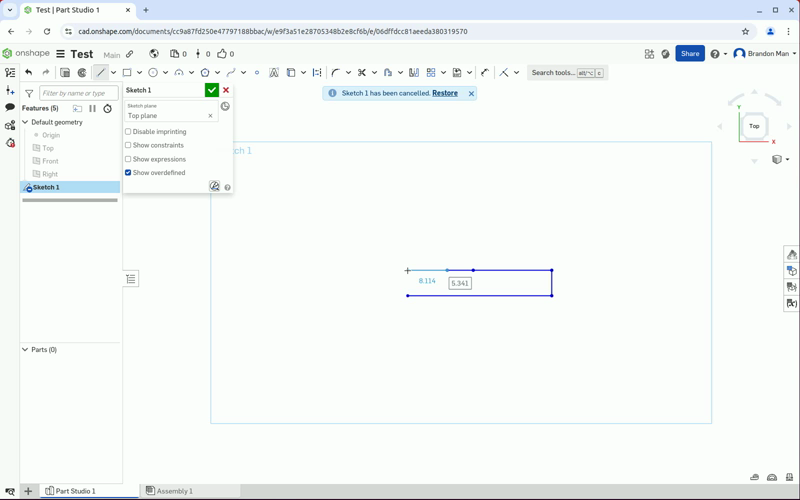
click(407, 270)
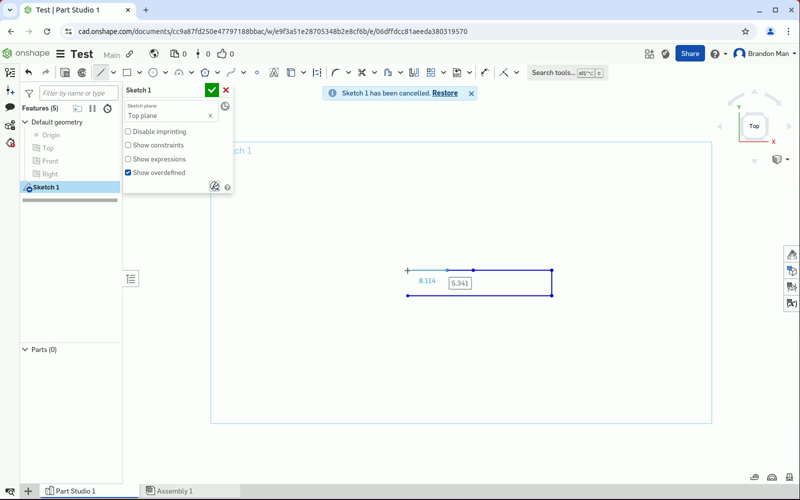
key_up(shift)
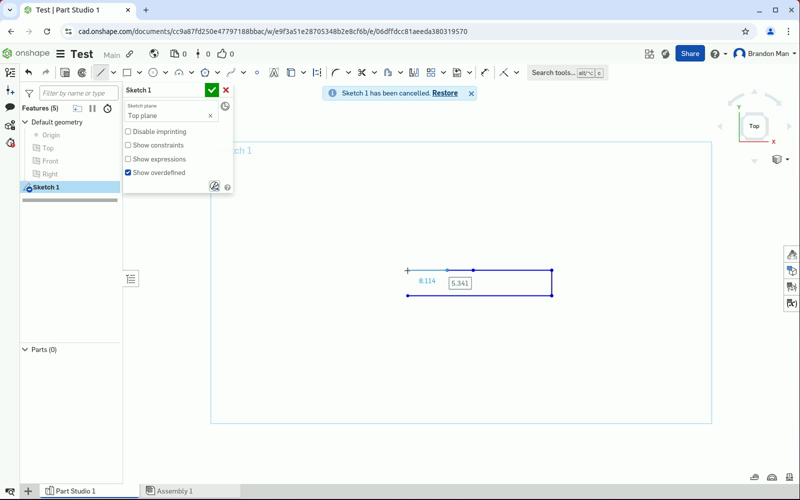
mouse_move(437, 270)
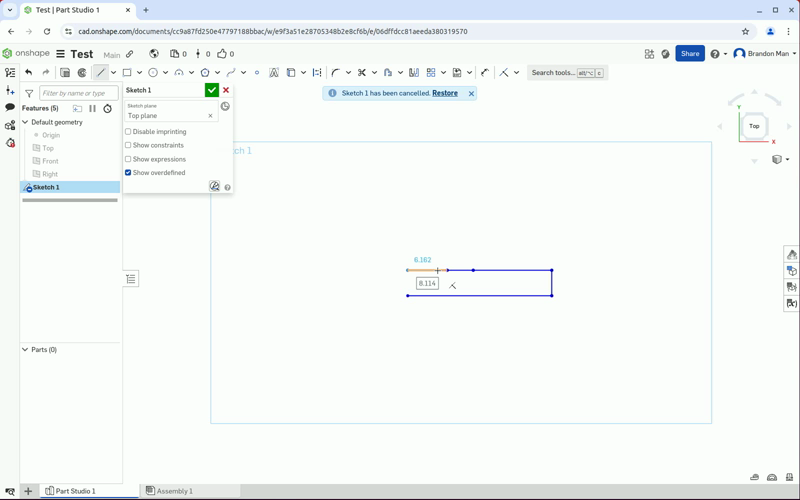
key_down(shift)
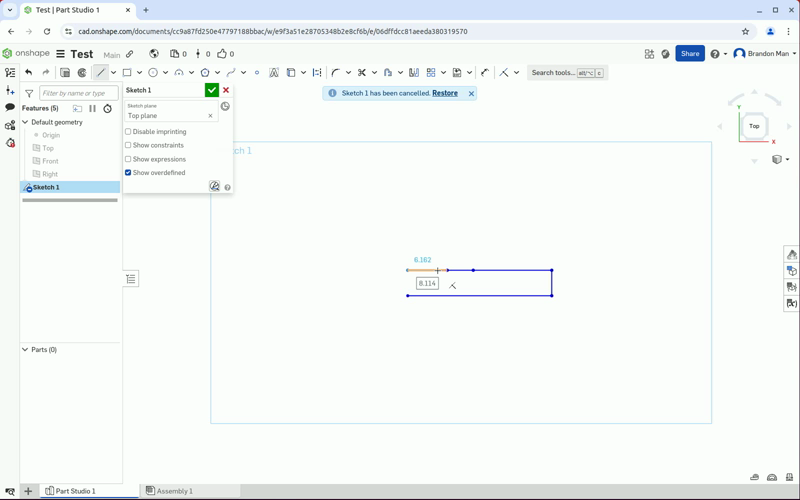
mouse_move(407, 295)
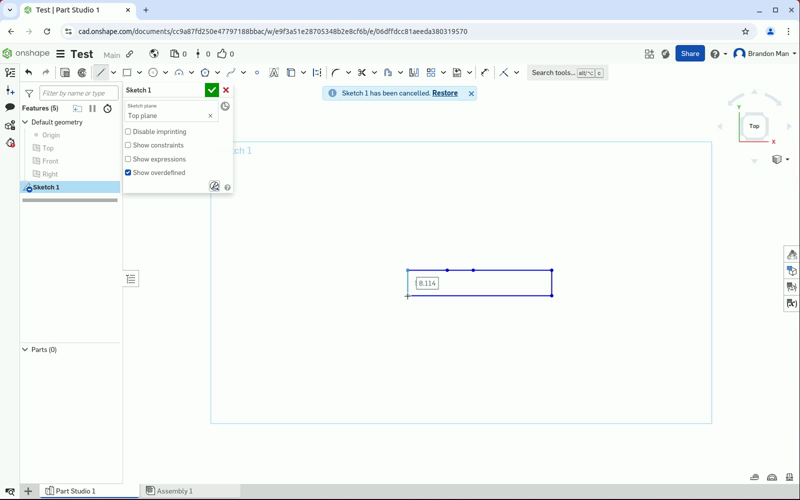
key_up(shift)
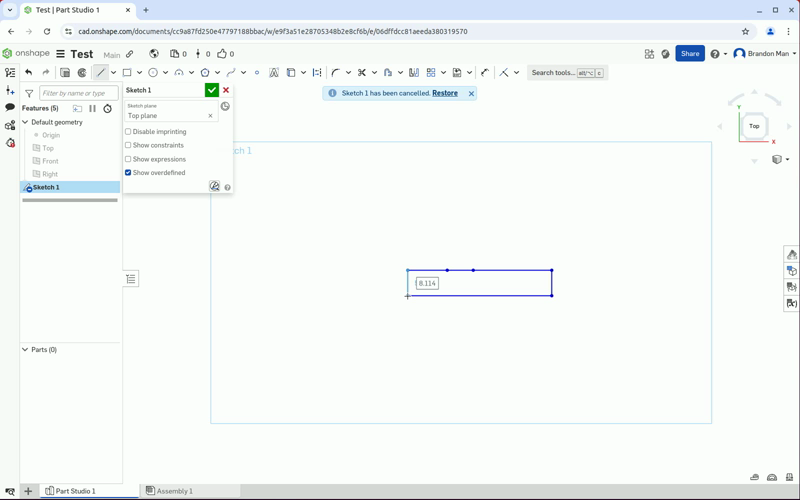
click(407, 295)
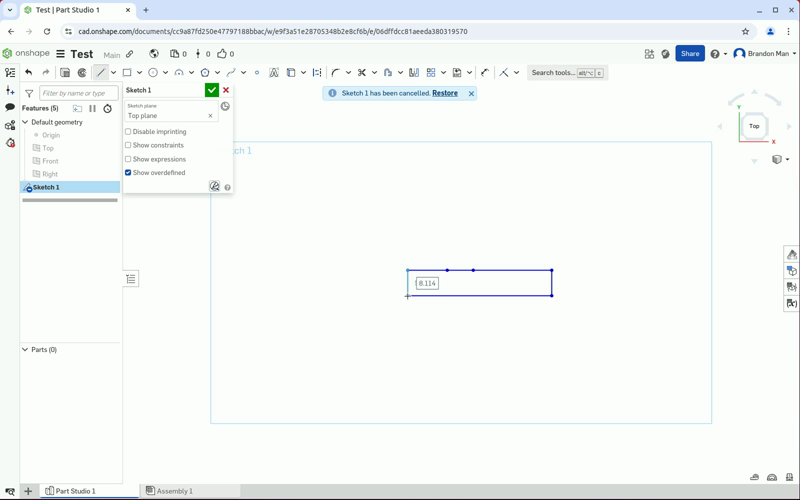
key(esc)
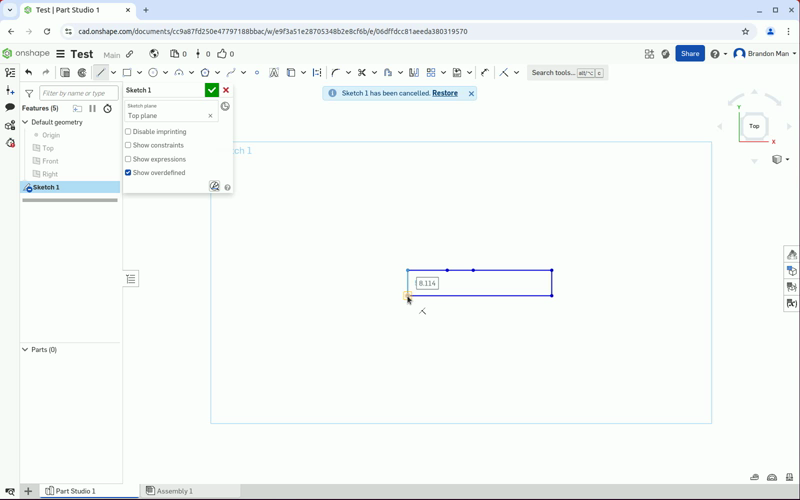
mouse_move(449, 289)
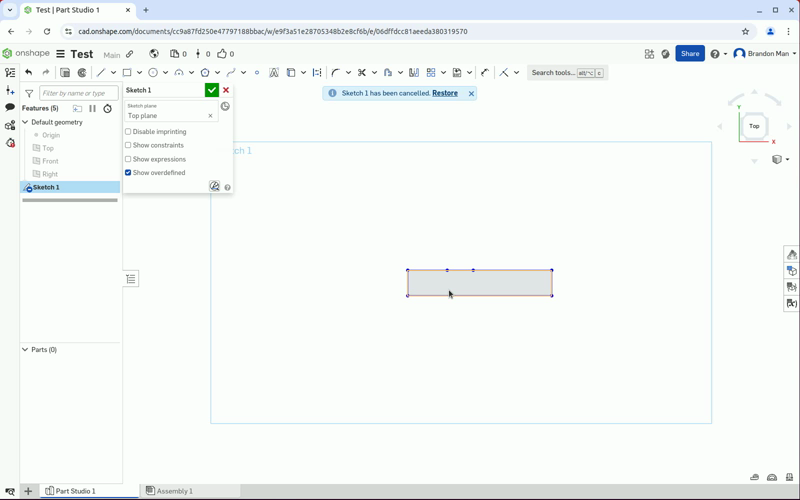
click(449, 289)
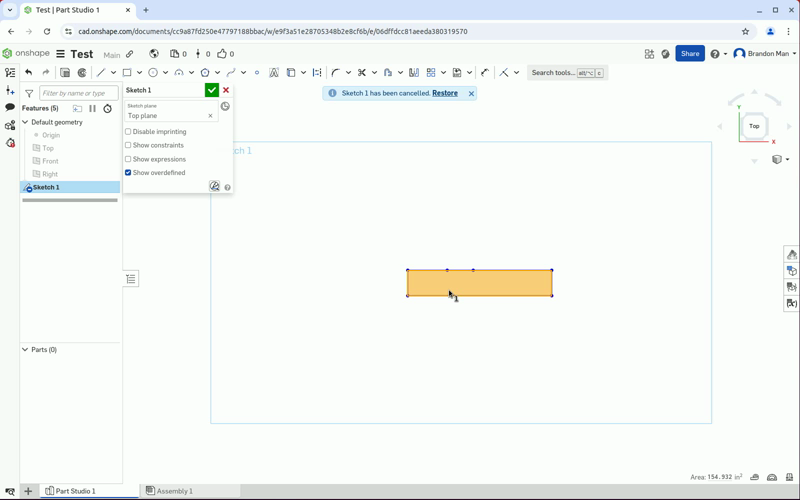
mouse_move(73, 352)
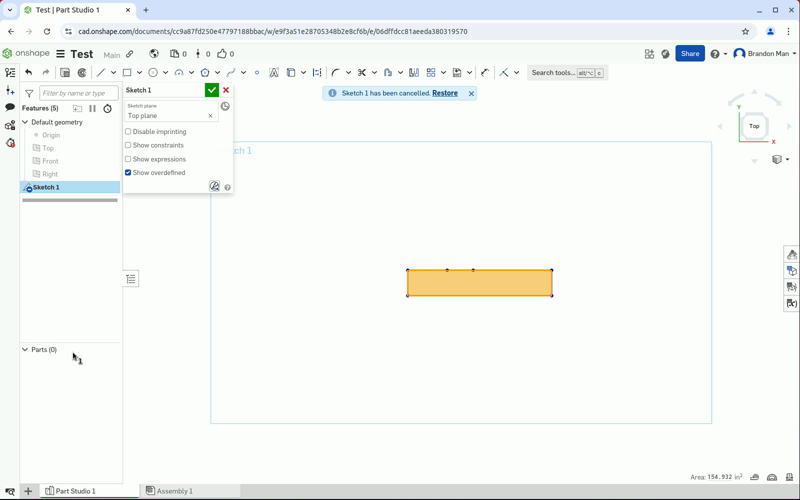
key(shift+y)
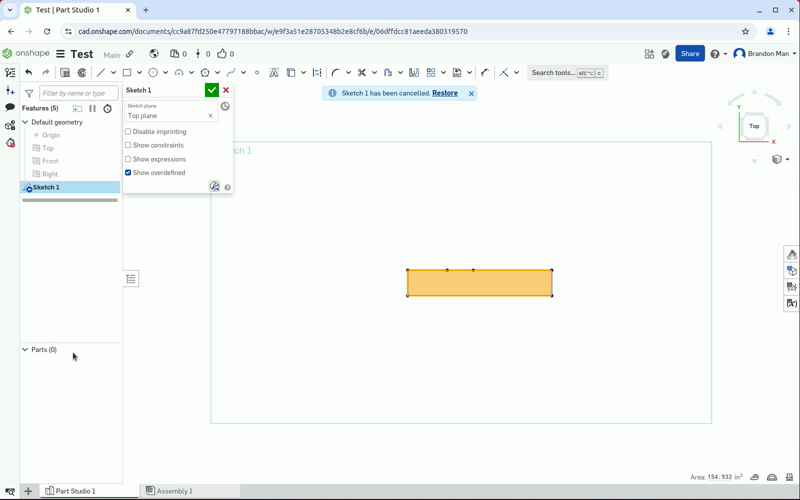
key(shift+e)
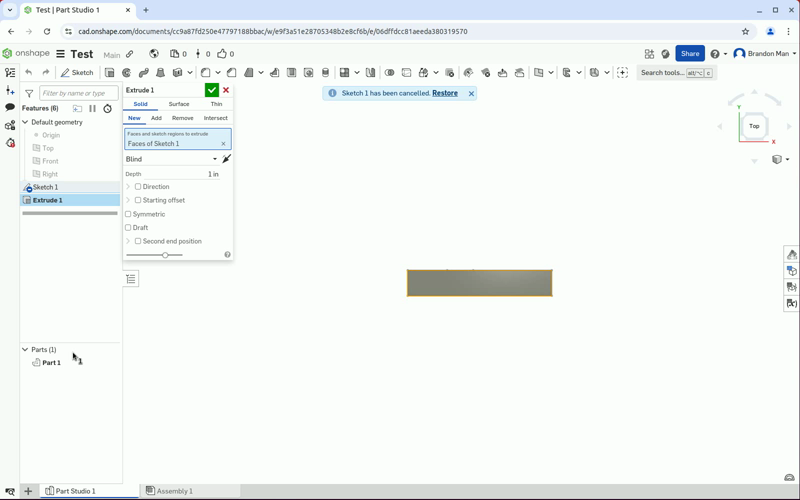
mouse_move(143, 106)
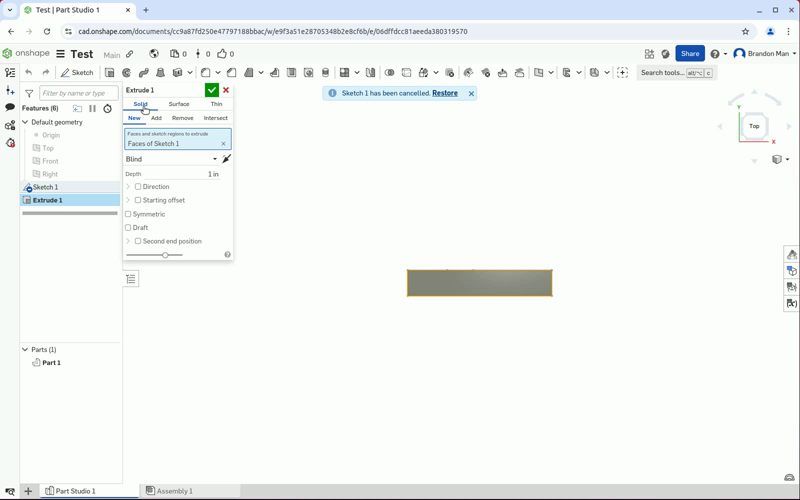
click(143, 106)
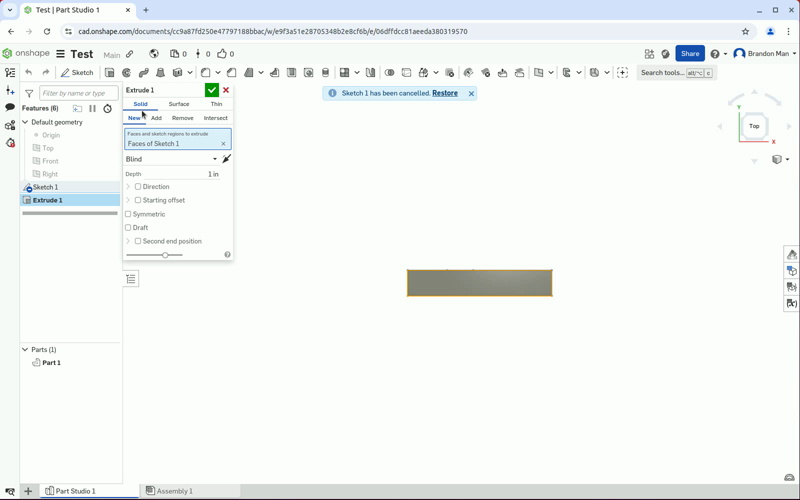
mouse_move(137, 120)
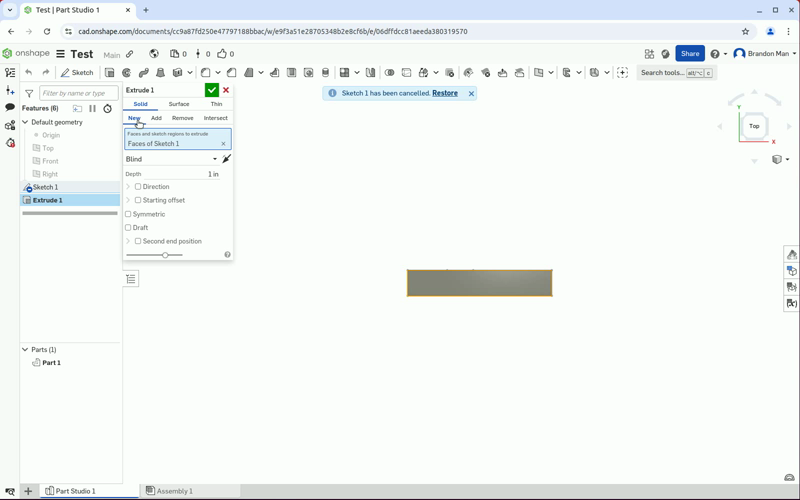
click(137, 120)
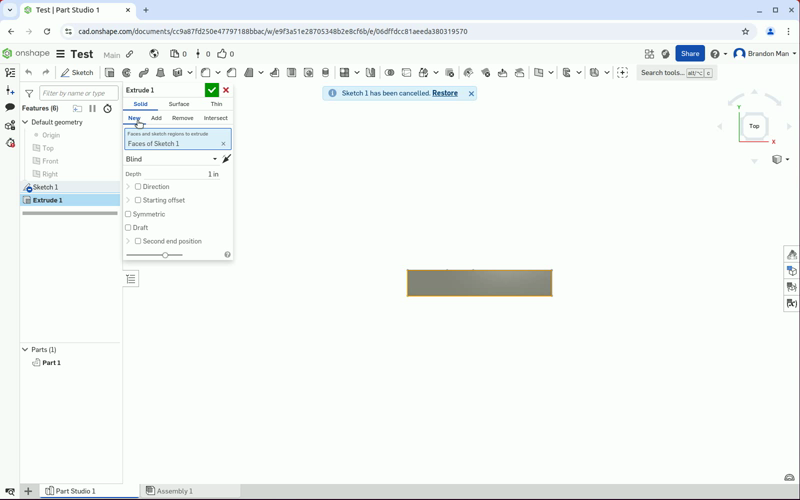
key(tab, 4)
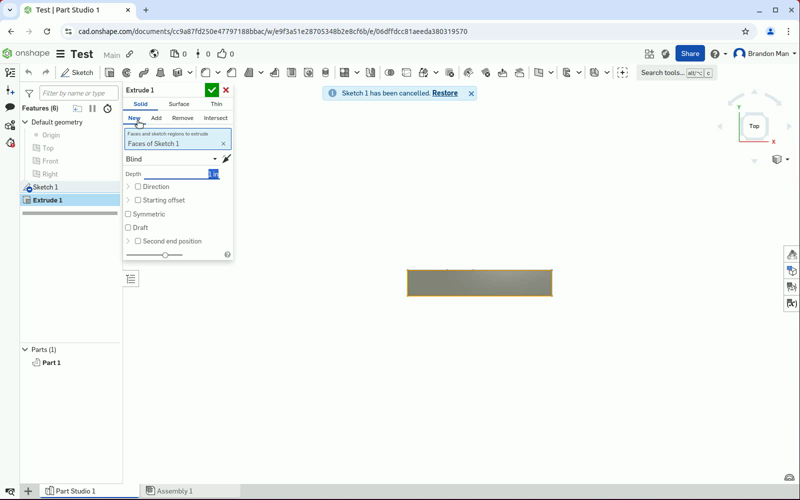
text(11.795)
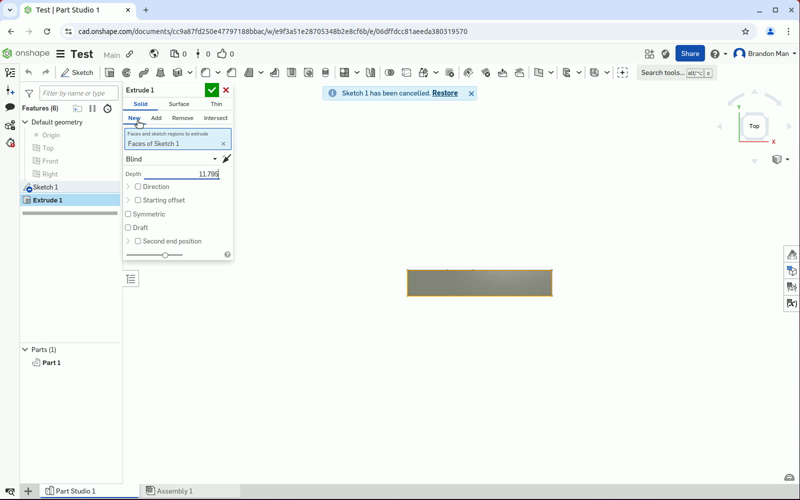
key(enter)
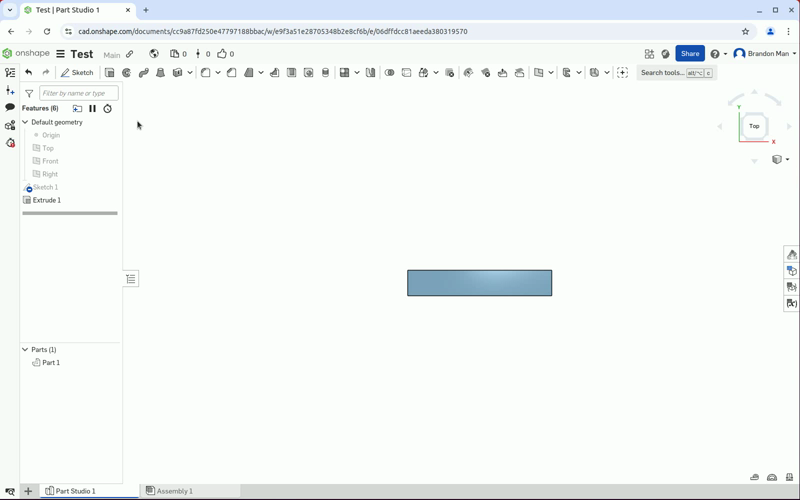
key(shift+h)
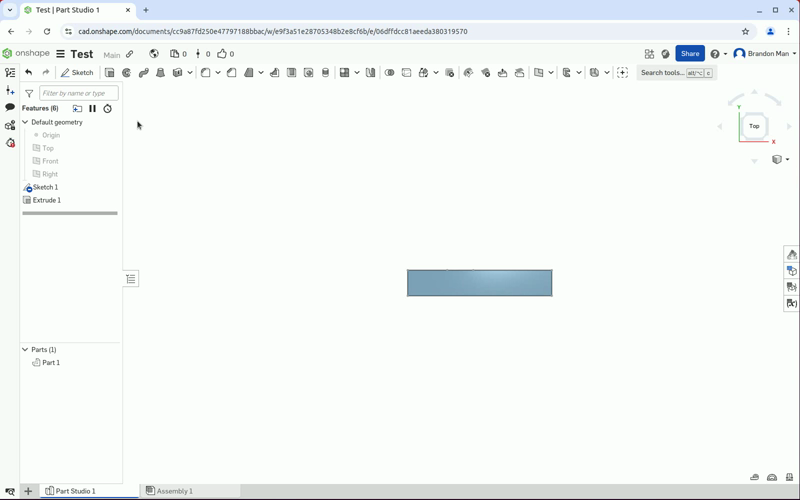
key(shift+h)
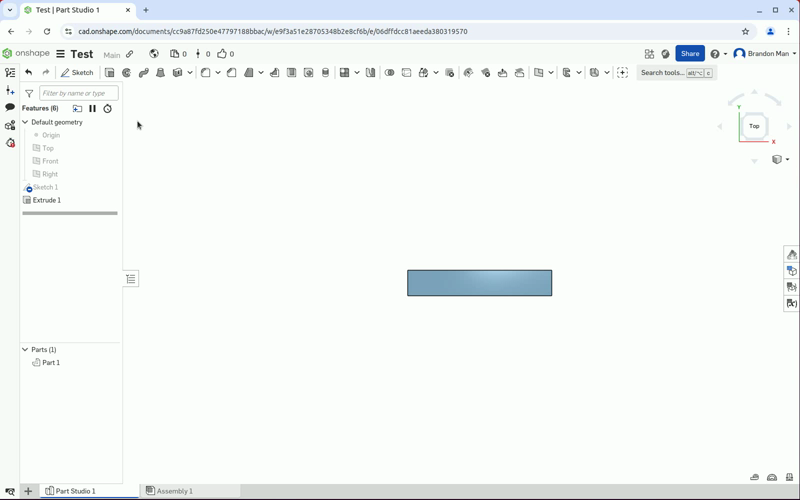
mouse_move(73, 189)
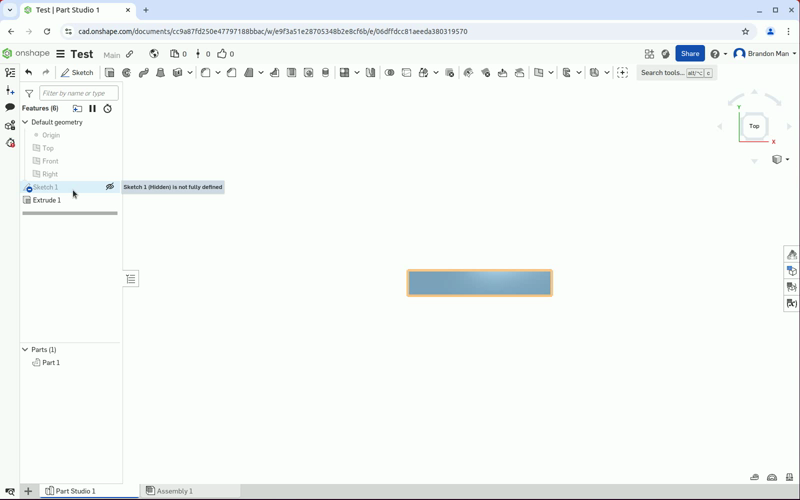
click(73, 189)
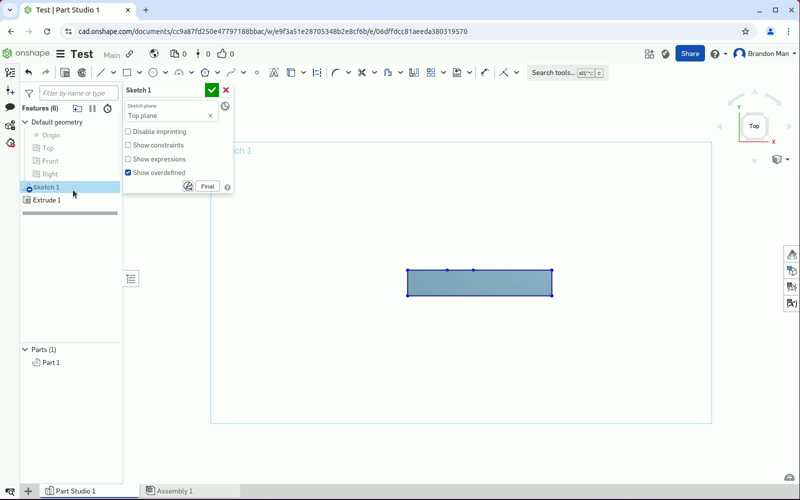
mouse_move(229, 92)
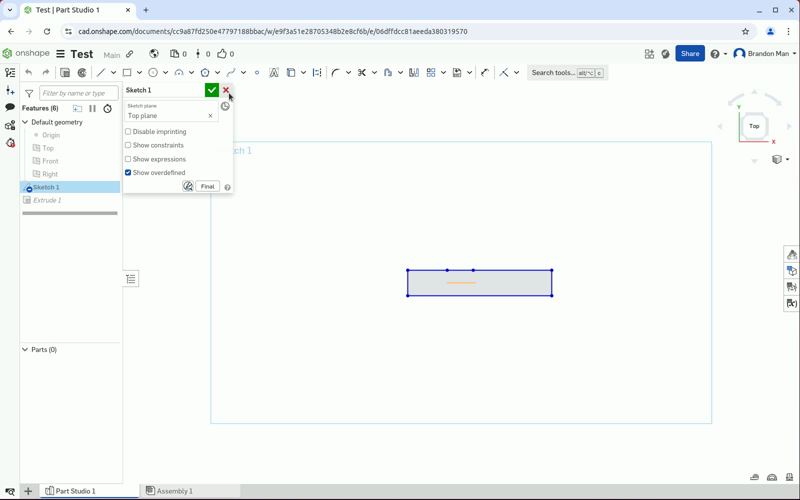
click(229, 92)
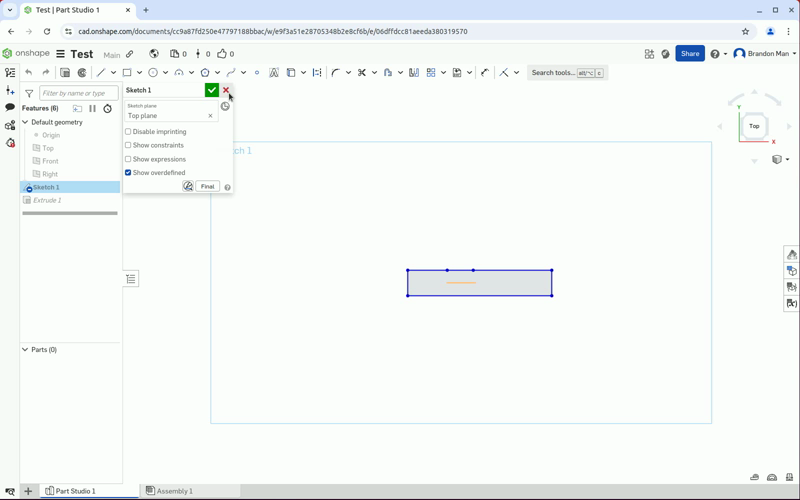
key(shift+s)
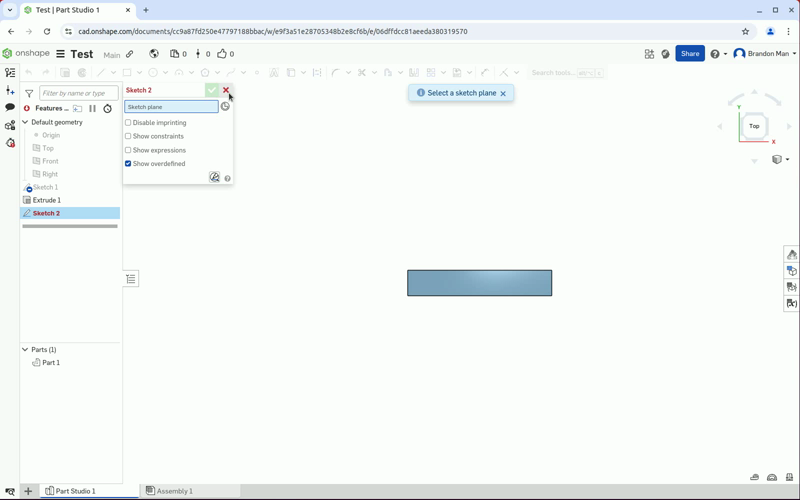
mouse_move(73, 150)
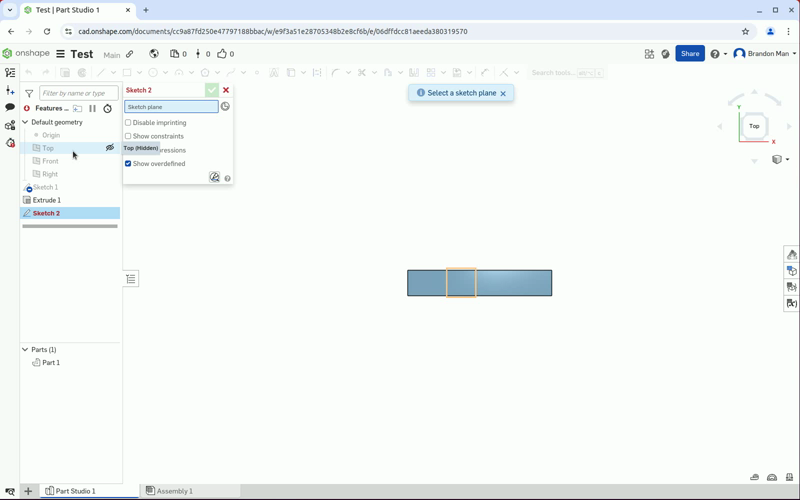
click(73, 150)
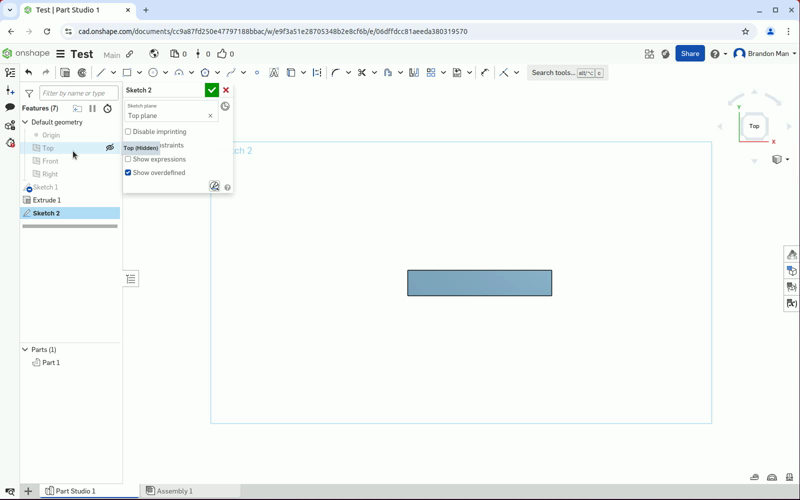
mouse_move(73, 352)
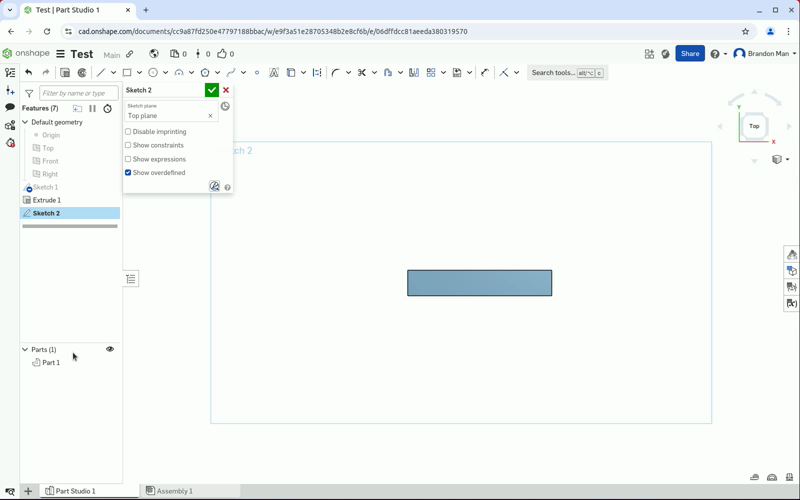
key(y)
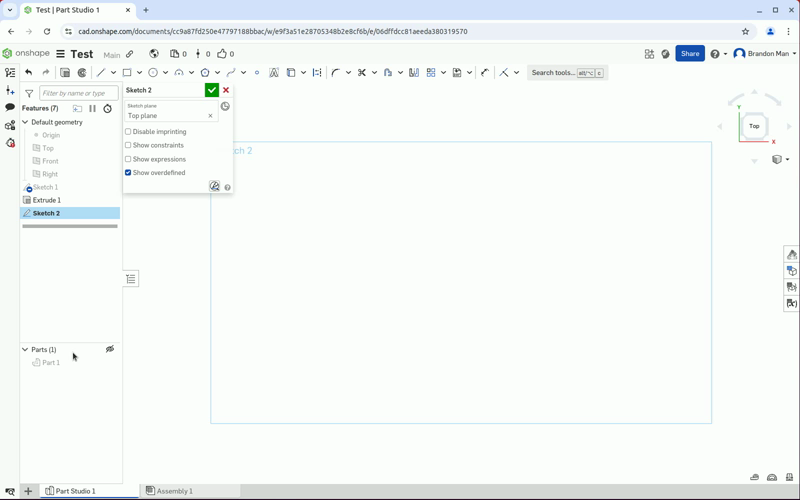
key(l)
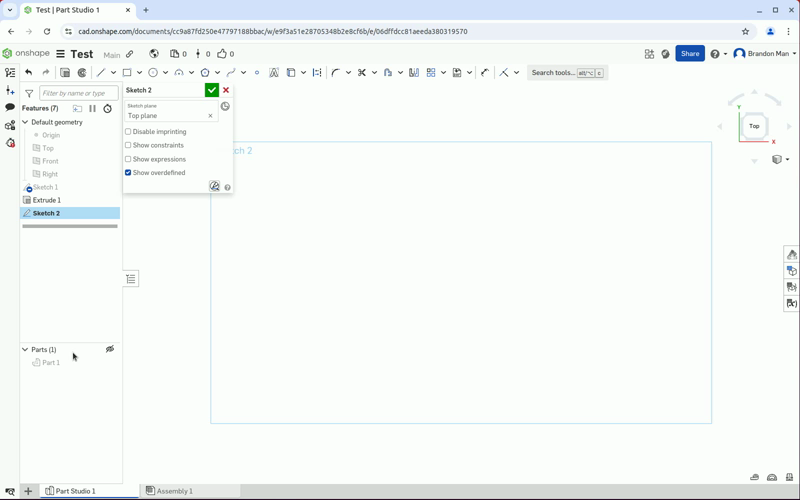
key_down(shift)
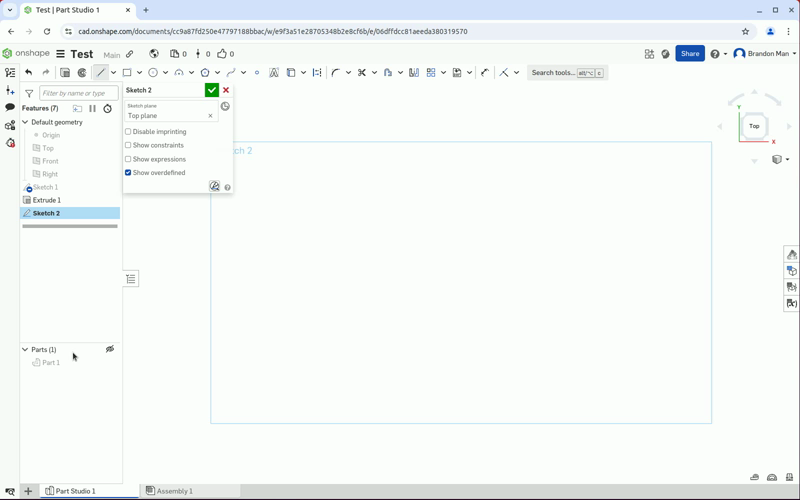
mouse_move(447, 270)
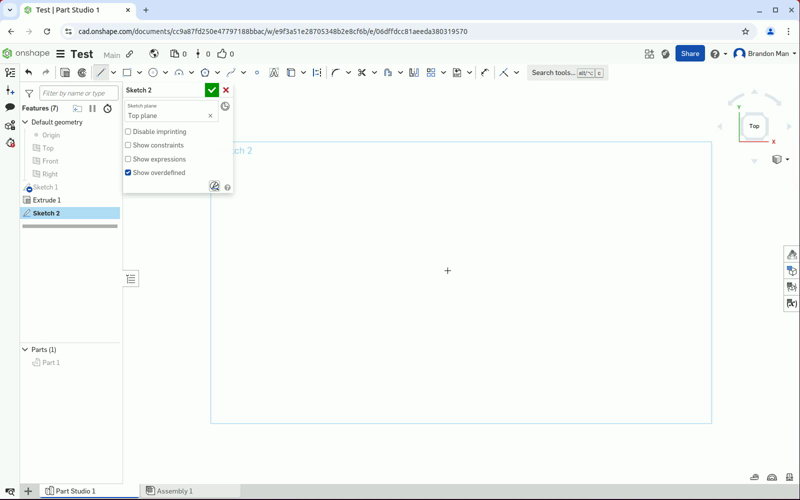
click(447, 270)
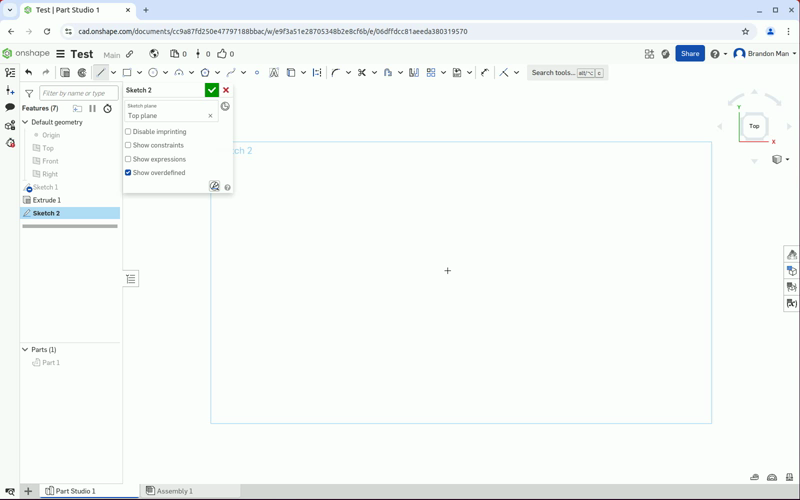
key_up(shift)
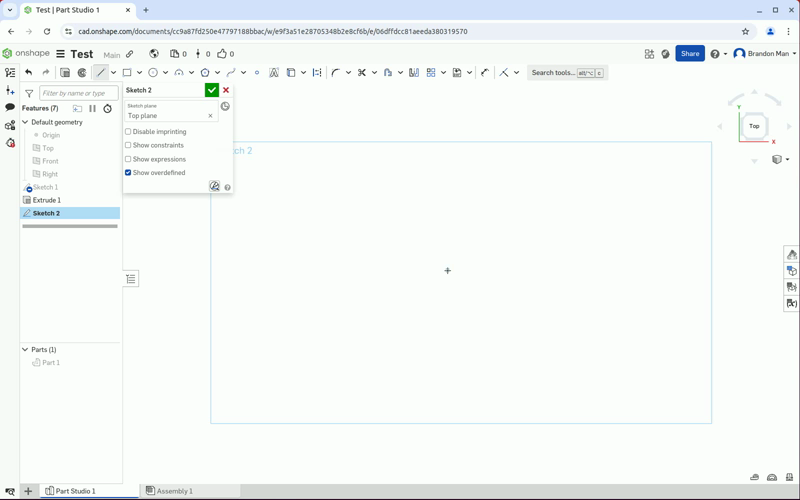
key_down(shift)
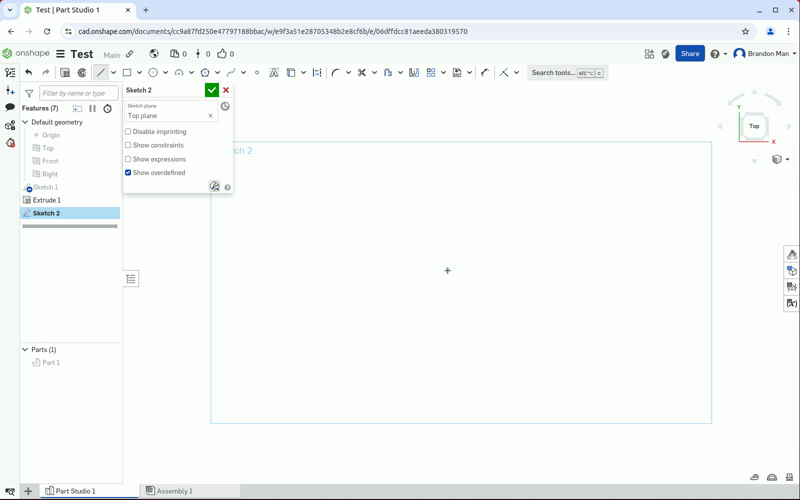
mouse_move(477, 270)
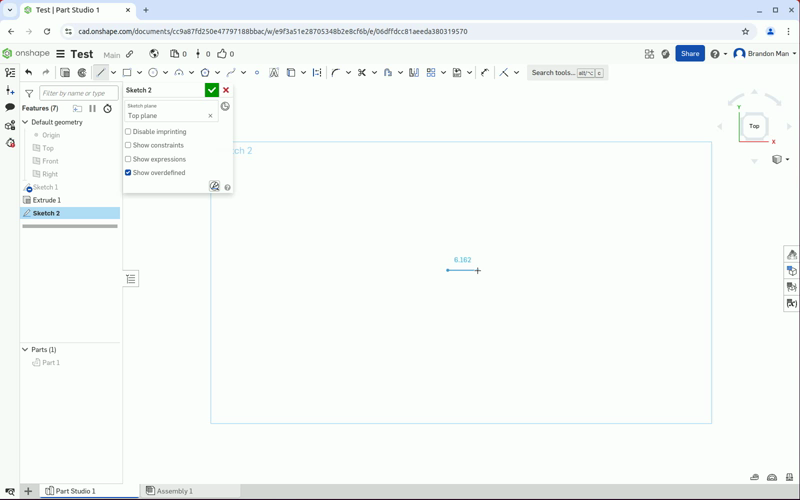
mouse_move(474, 270)
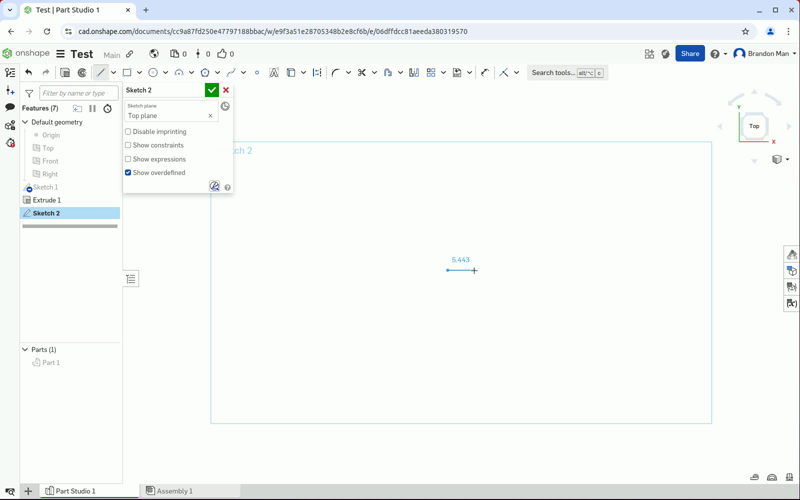
click(474, 270)
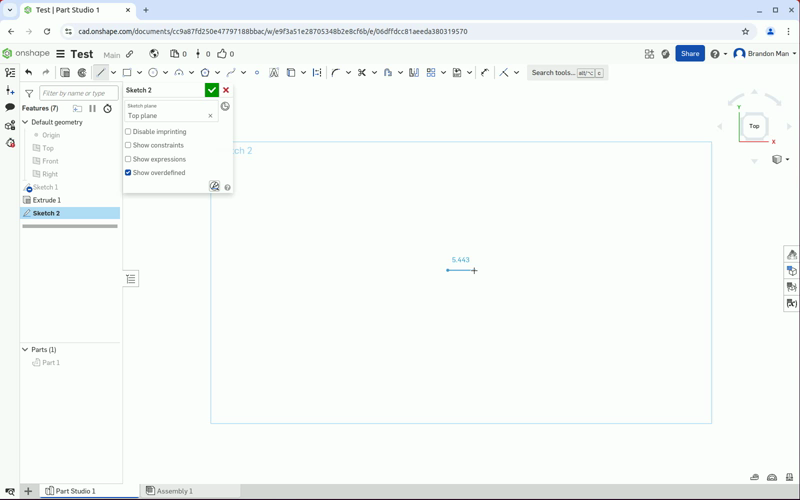
key_up(shift)
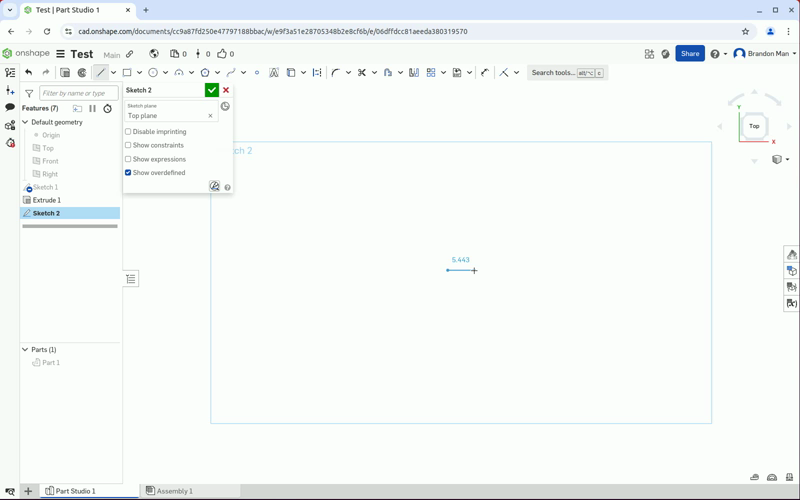
key_down(shift)
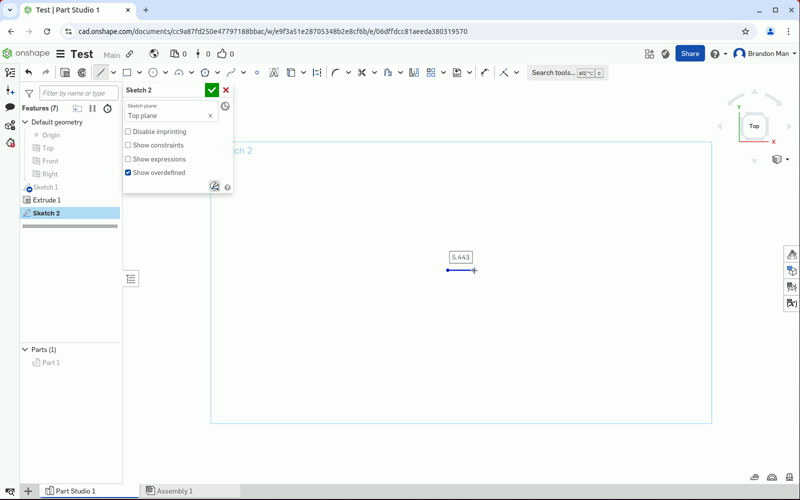
mouse_move(474, 170)
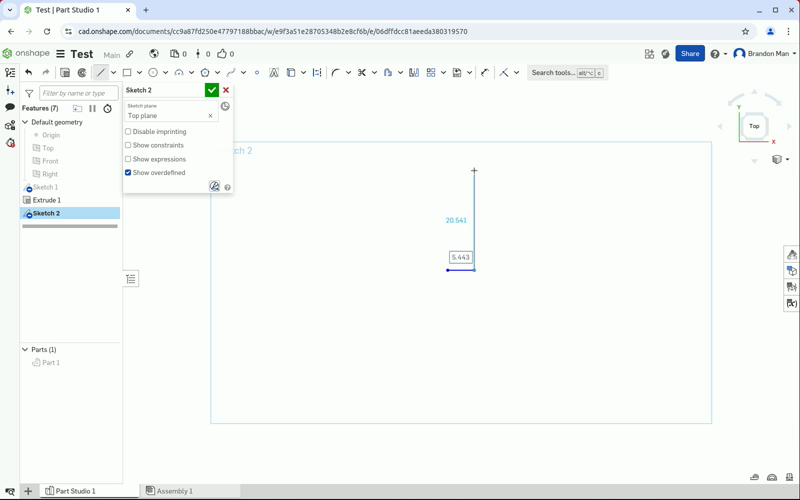
click(474, 170)
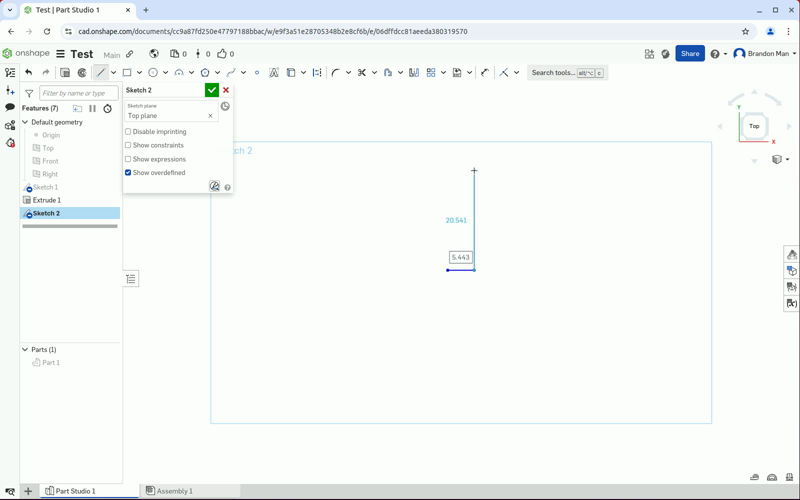
key_up(shift)
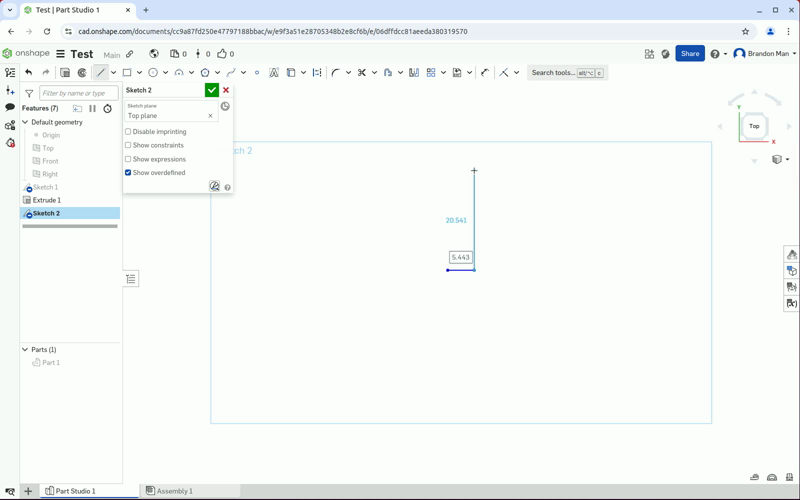
key_down(shift)
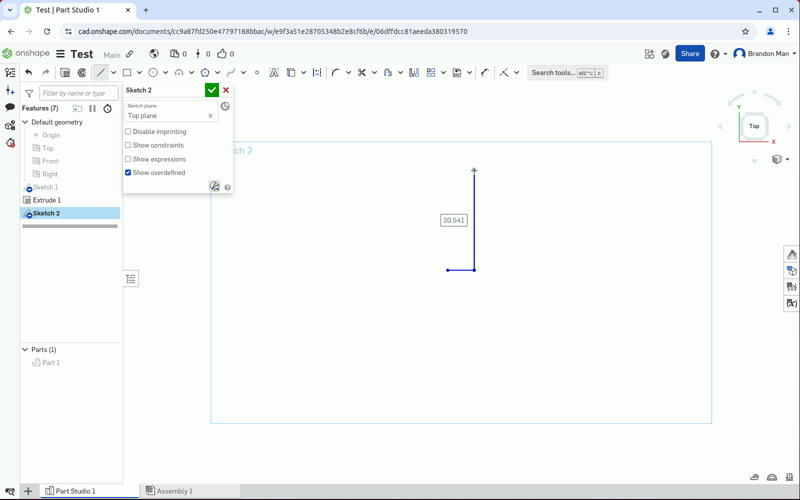
mouse_move(504, 170)
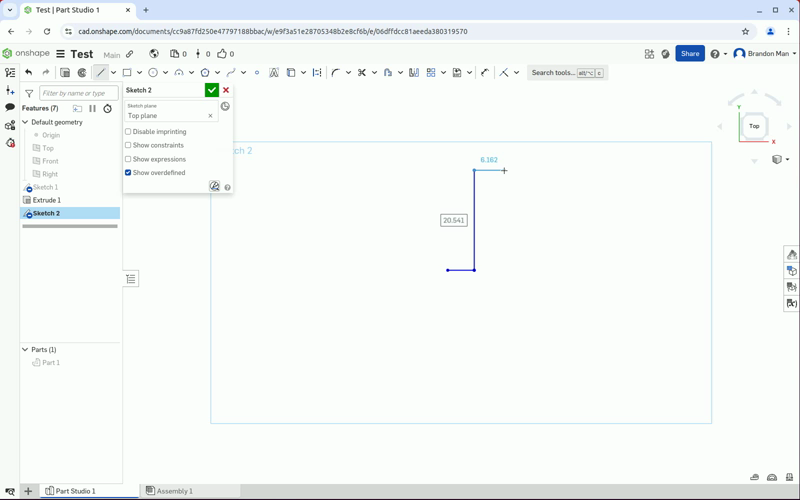
mouse_move(447, 170)
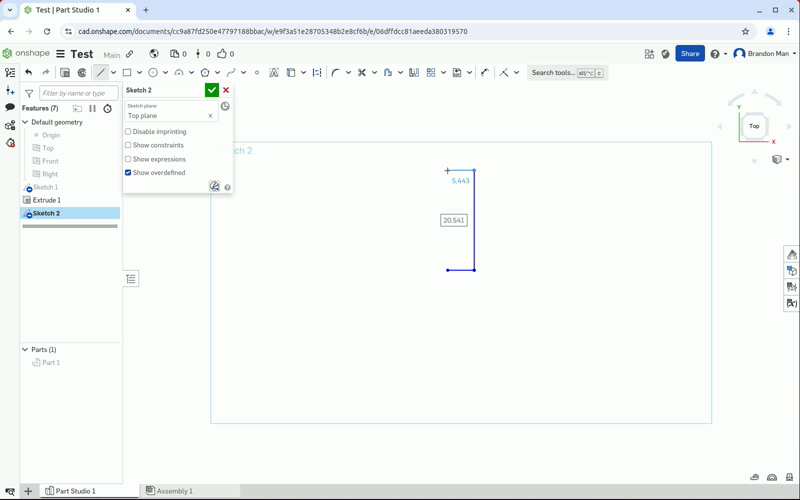
click(447, 170)
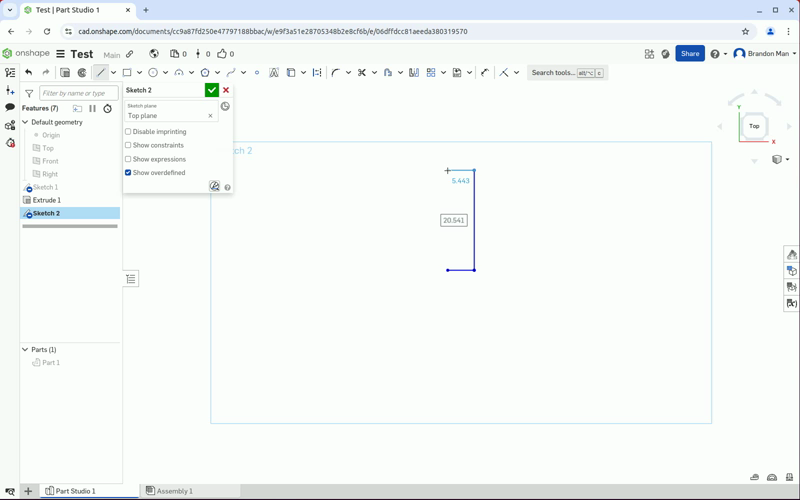
key_up(shift)
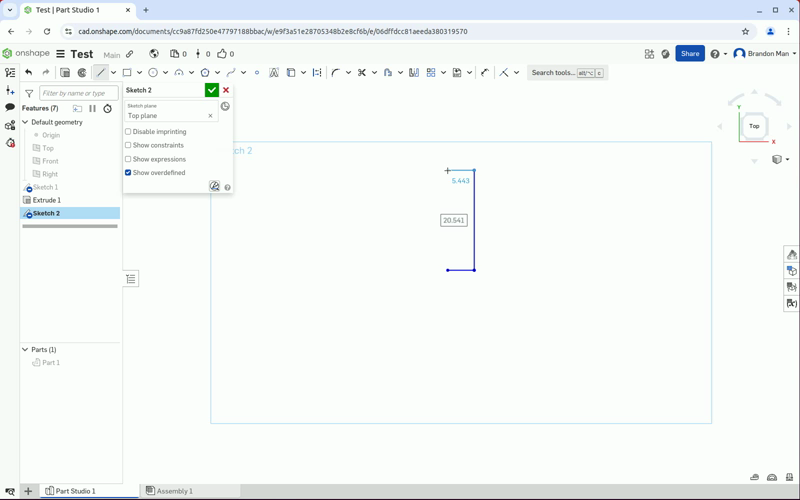
key_down(shift)
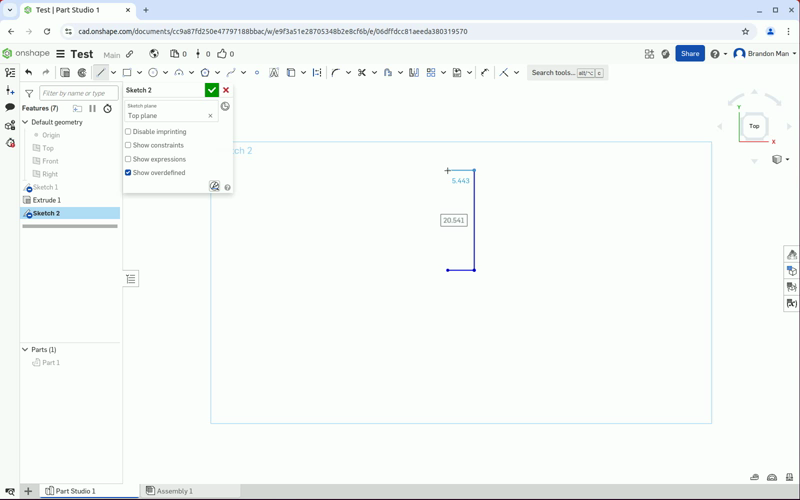
mouse_move(447, 270)
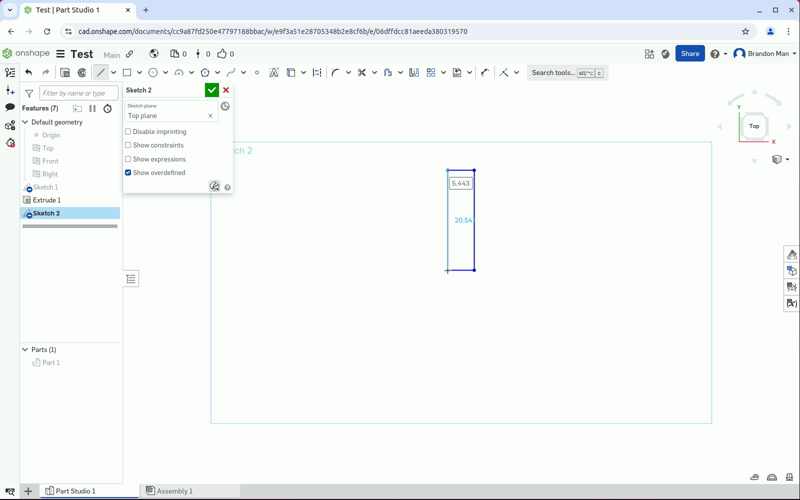
key_up(shift)
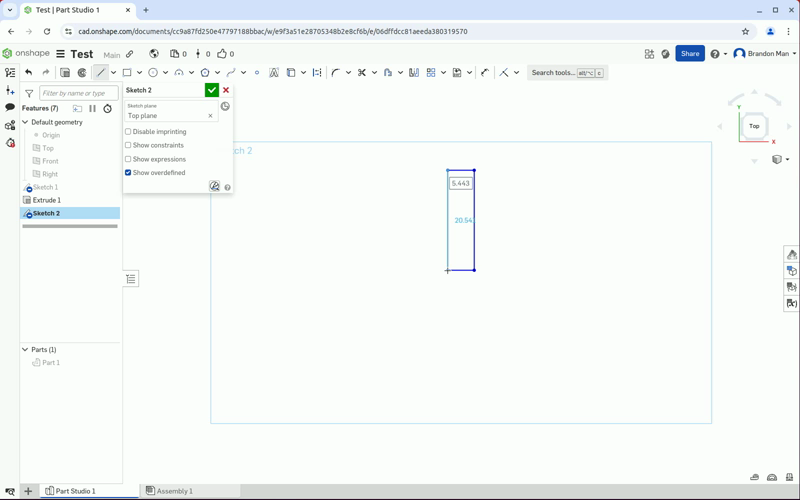
click(447, 270)
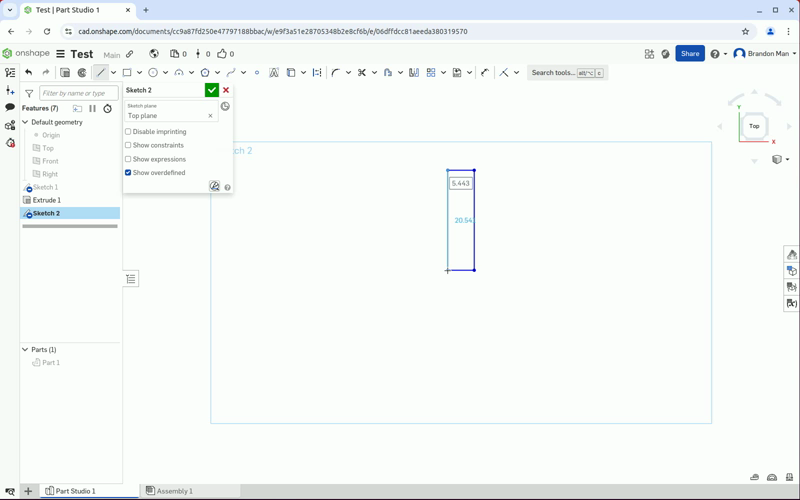
key(esc)
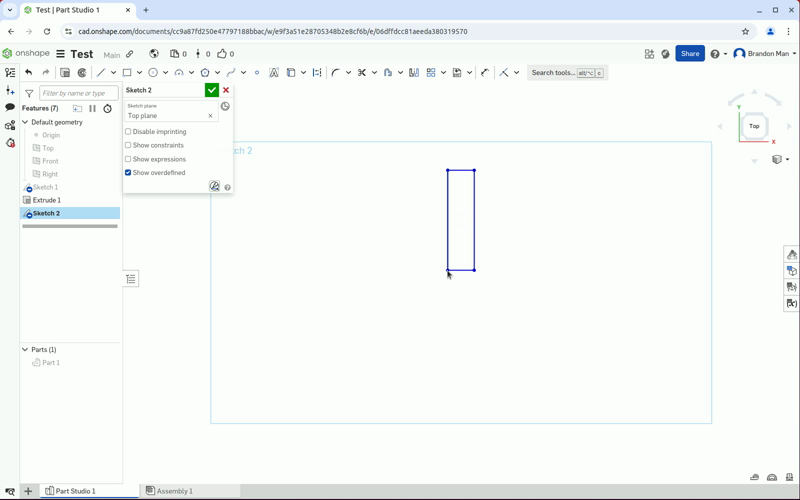
mouse_move(463, 216)
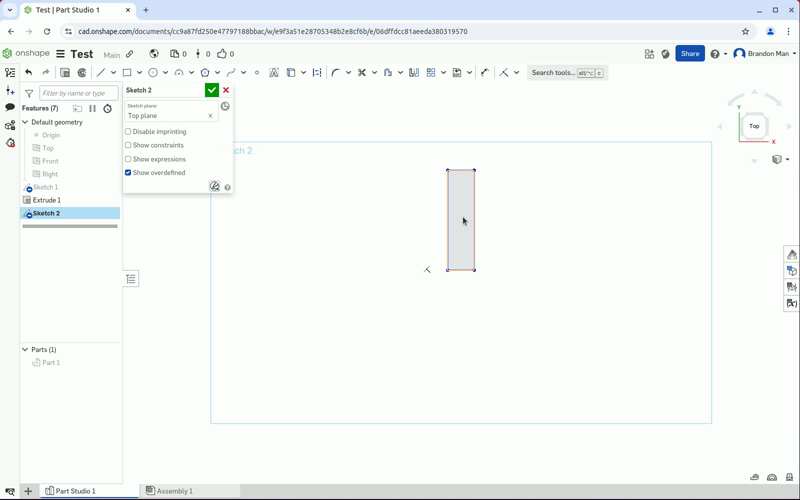
click(463, 216)
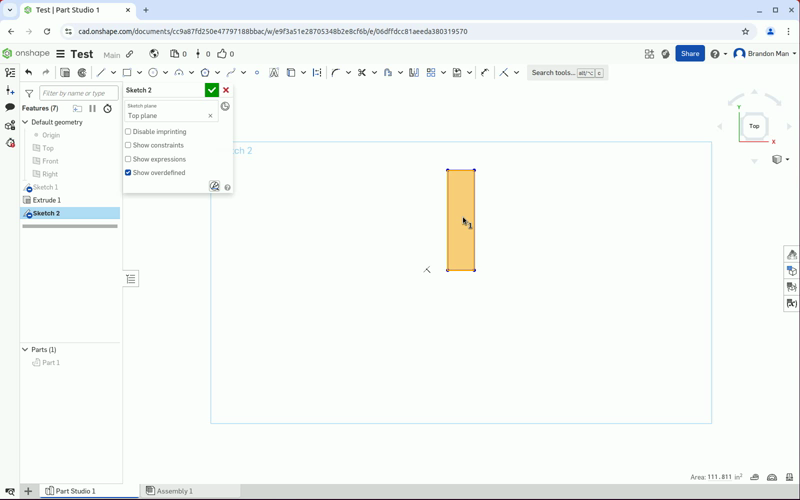
mouse_move(73, 352)
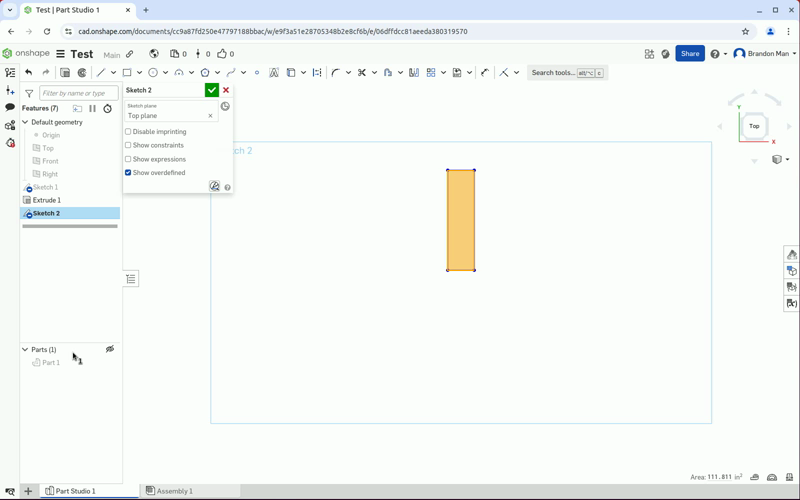
key(shift+y)
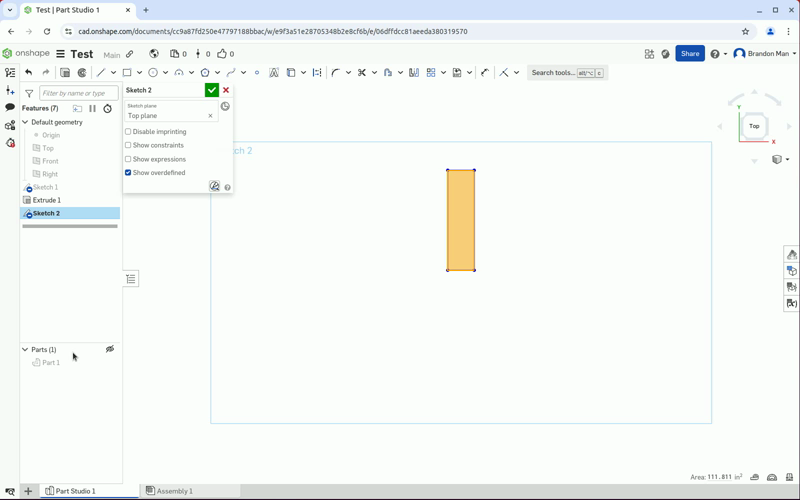
key(shift+e)
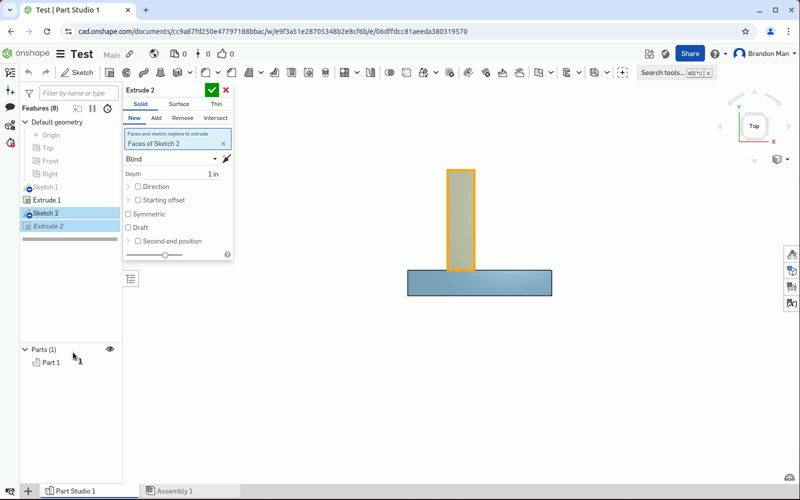
mouse_move(143, 106)
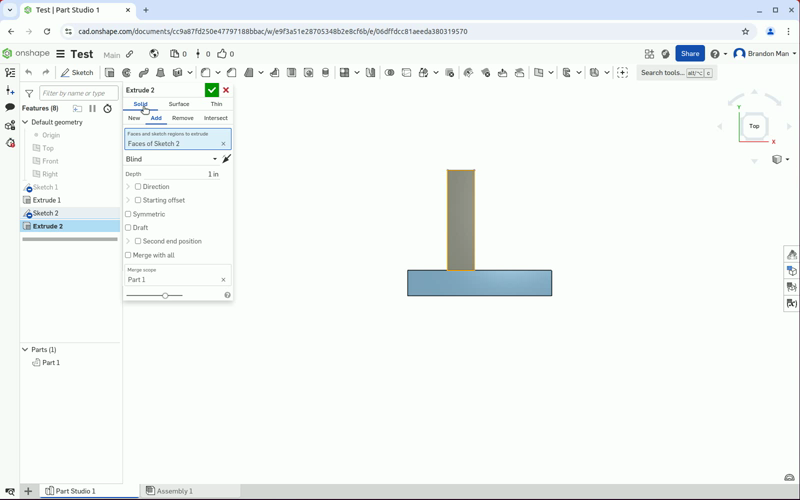
click(143, 106)
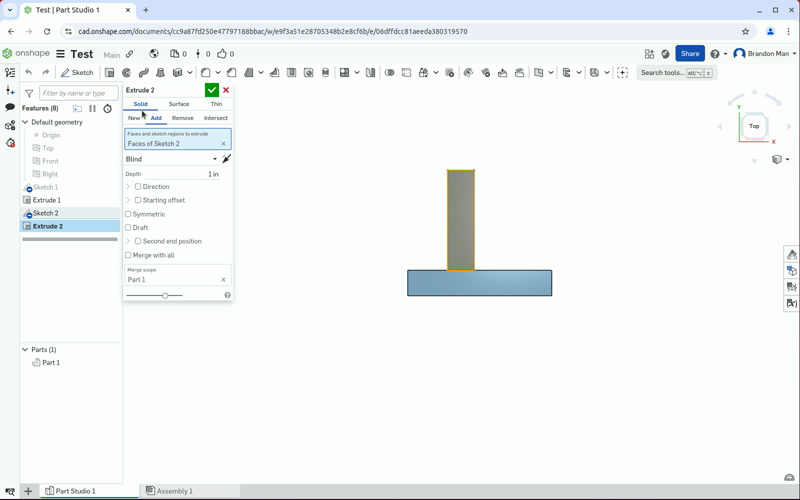
mouse_move(137, 120)
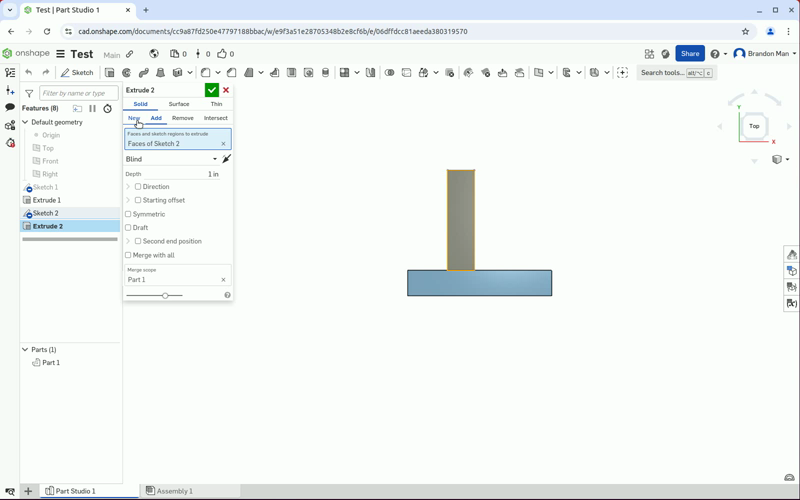
click(137, 120)
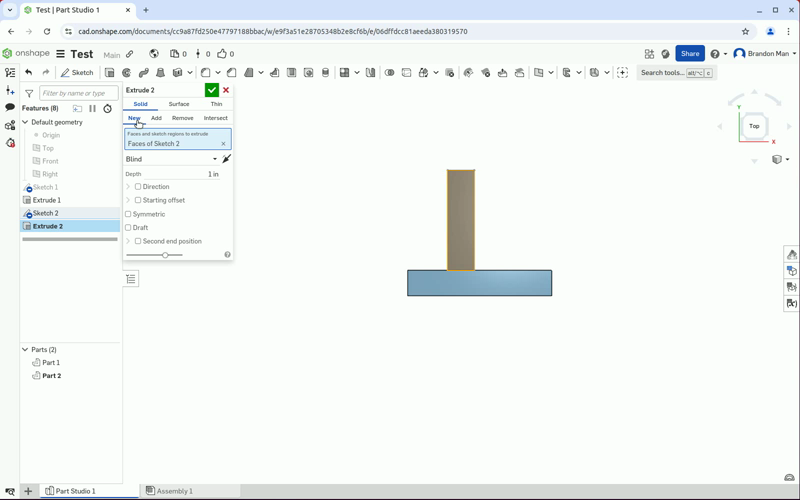
key(tab, 4)
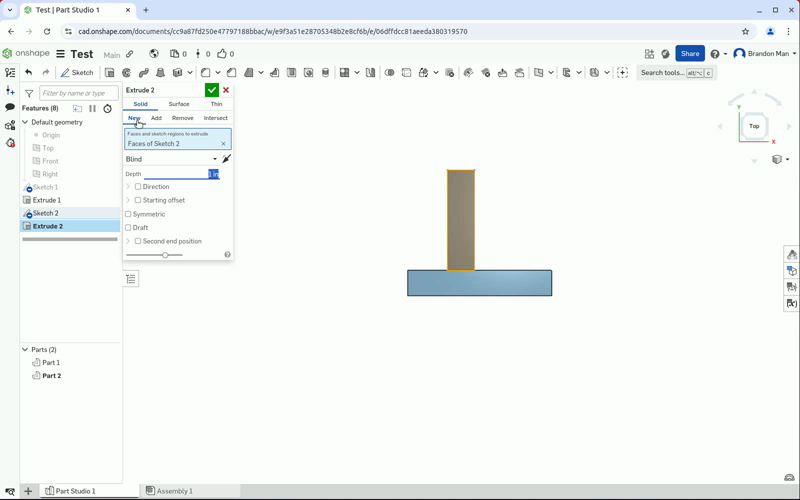
text(11.795)
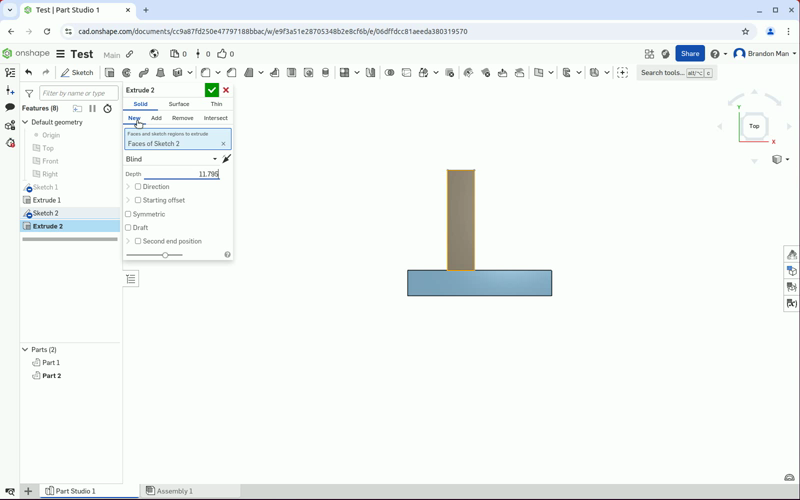
key(enter)
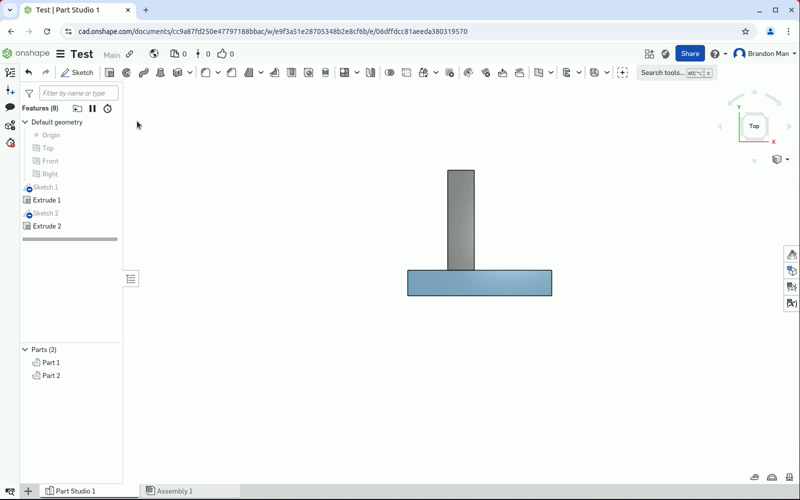
key(shift+h)
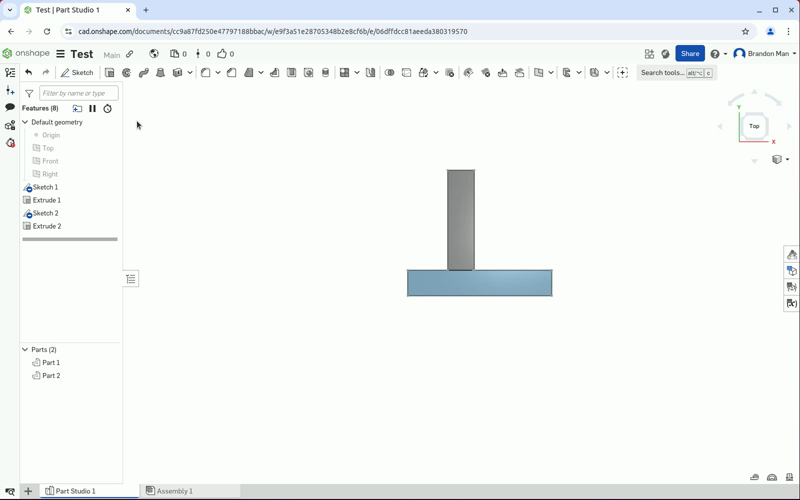
key(shift+h)
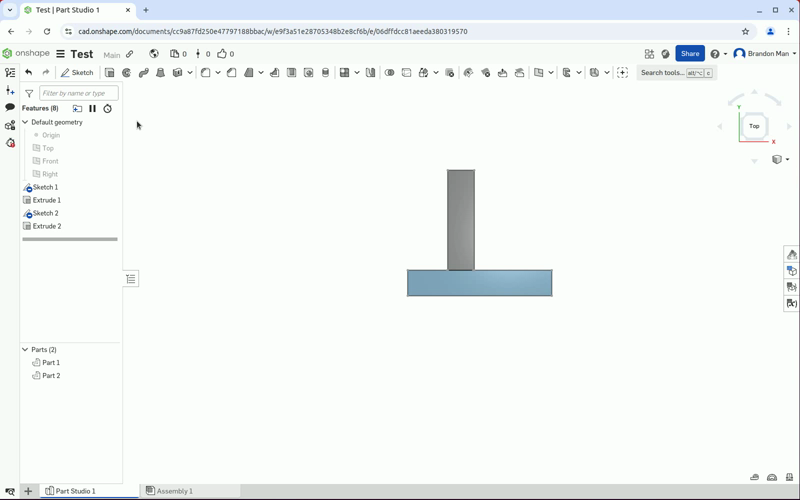
key(shift+7)
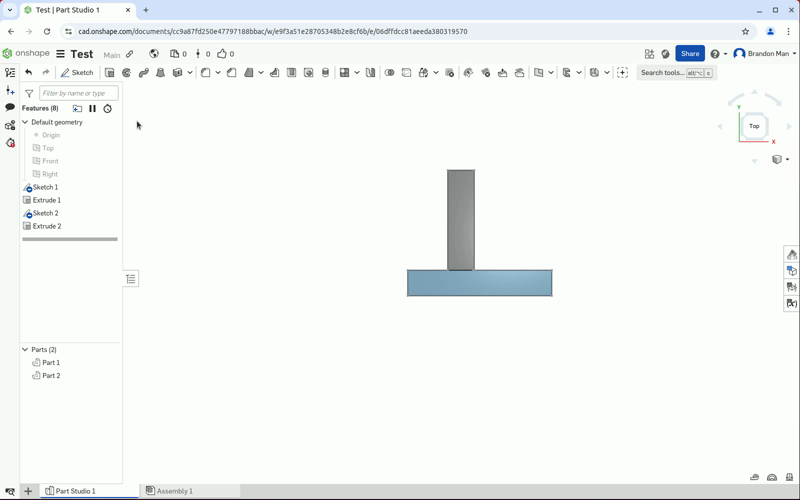
key(up, 3)
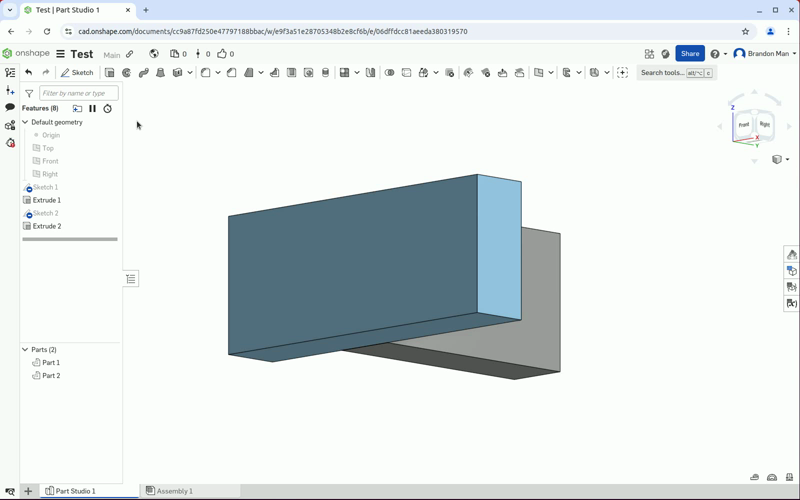
key(left, 3)
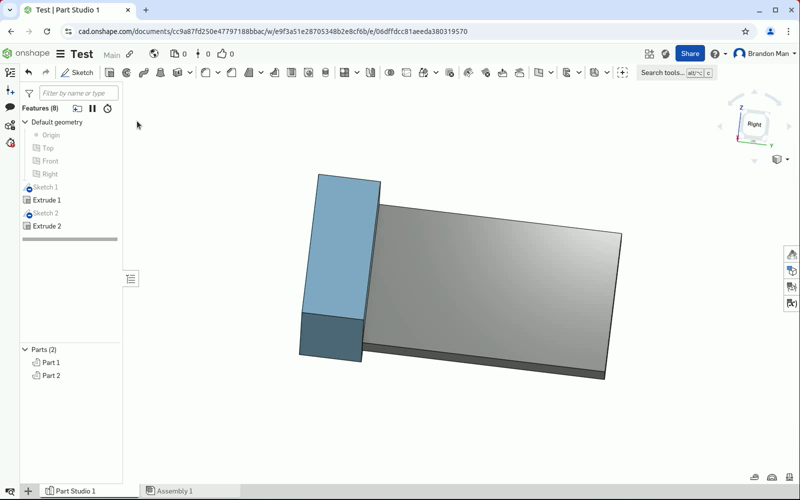
key(right, 3)
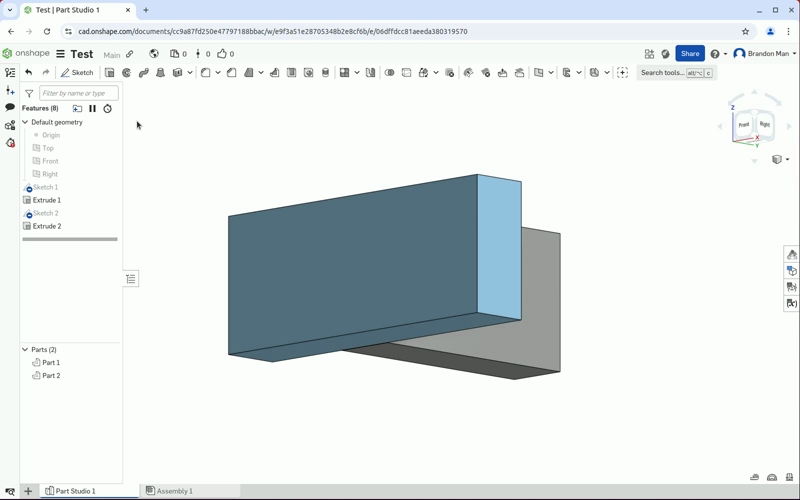
key(down, 3)
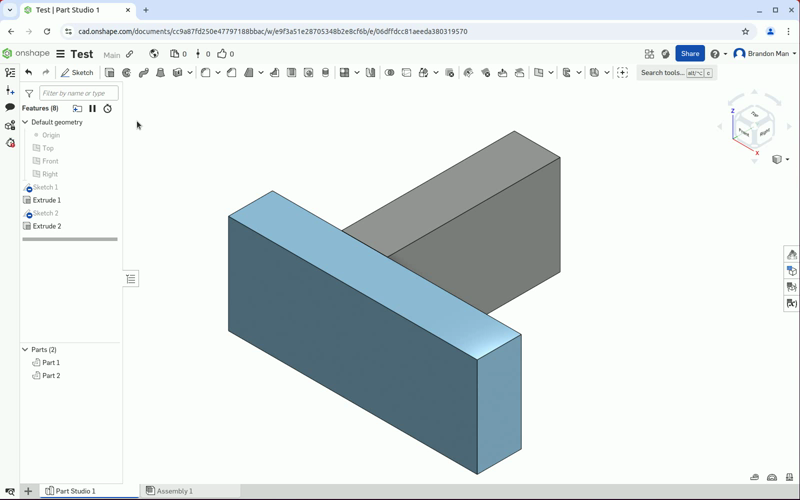
mouse_move(73, 189)
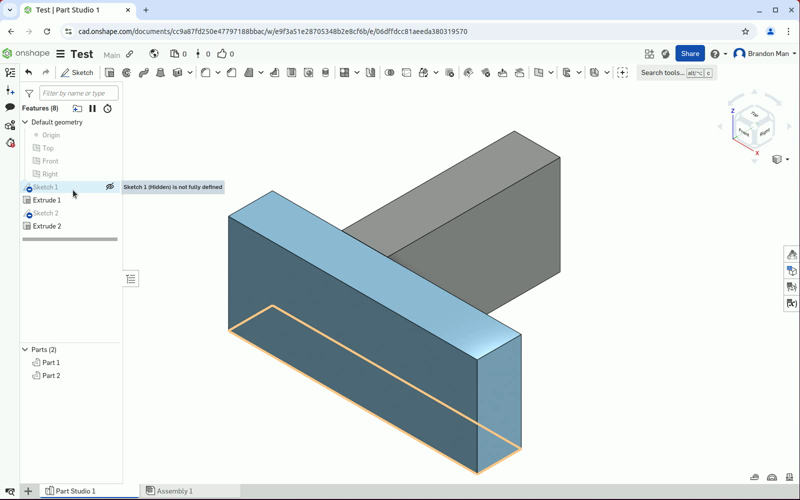
click(73, 189)